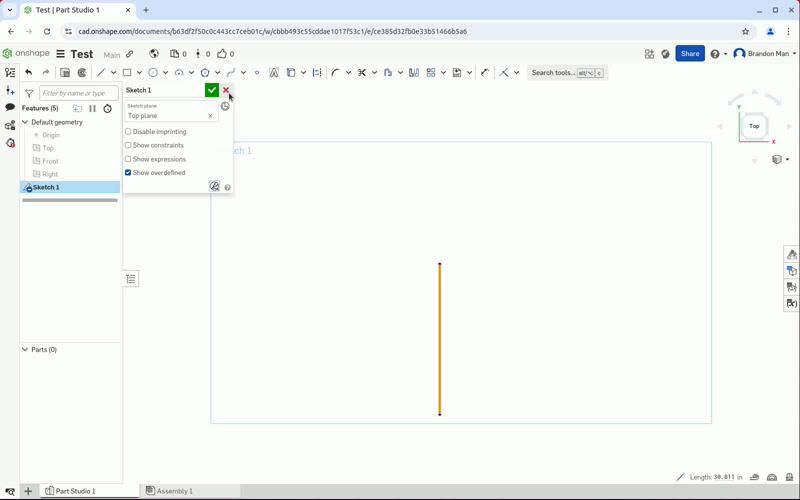
key(shift+h)
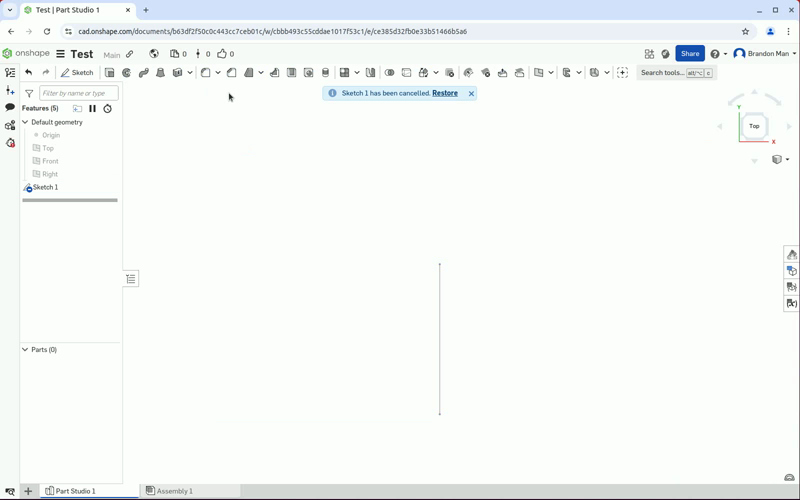
key(shift+s)
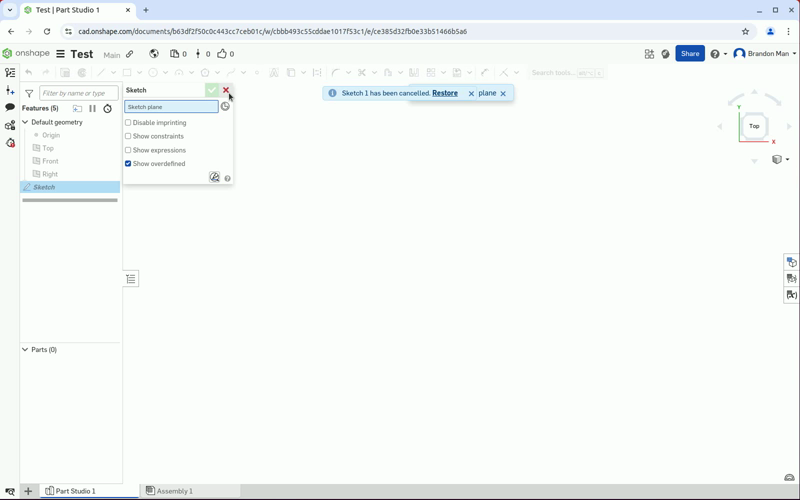
mouse_move(73, 150)
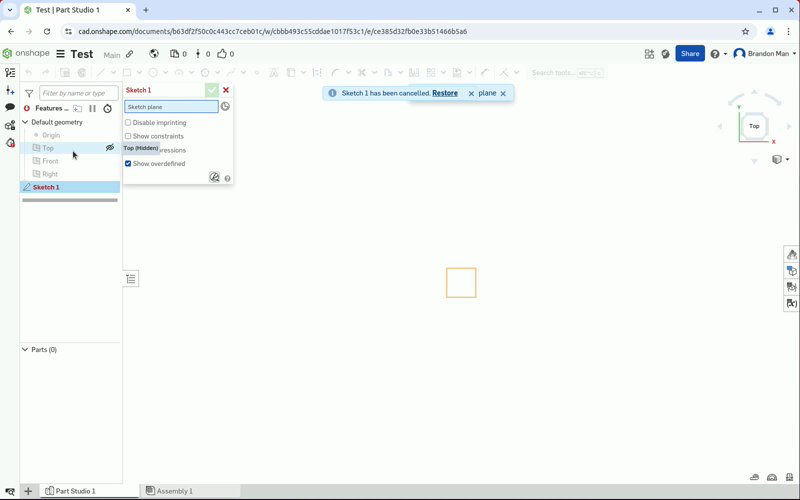
click(73, 150)
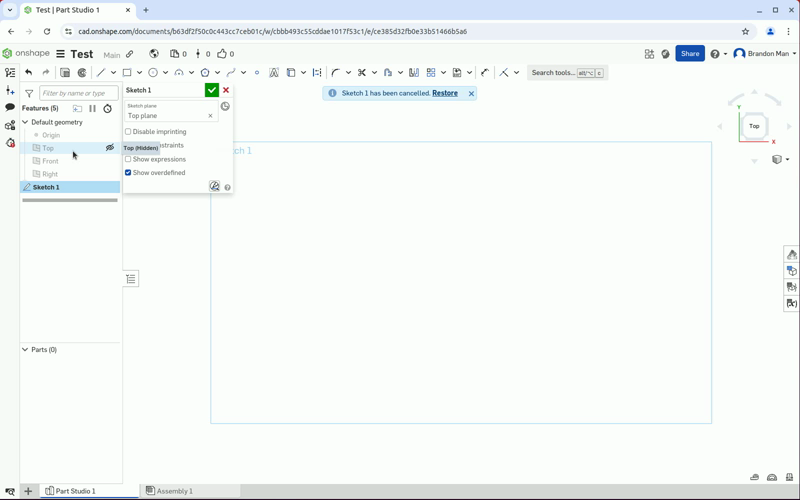
mouse_move(73, 352)
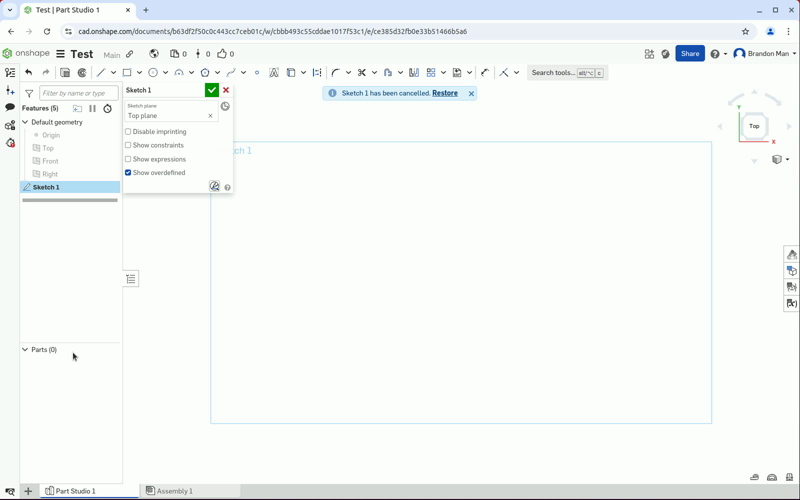
key(y)
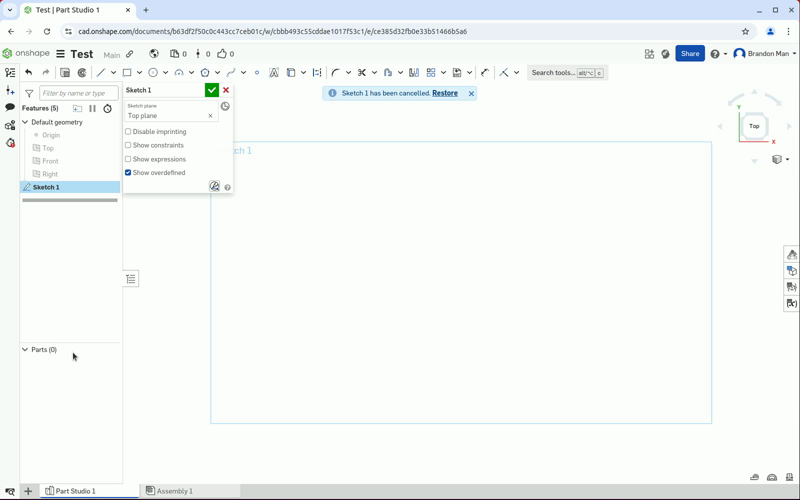
key(l)
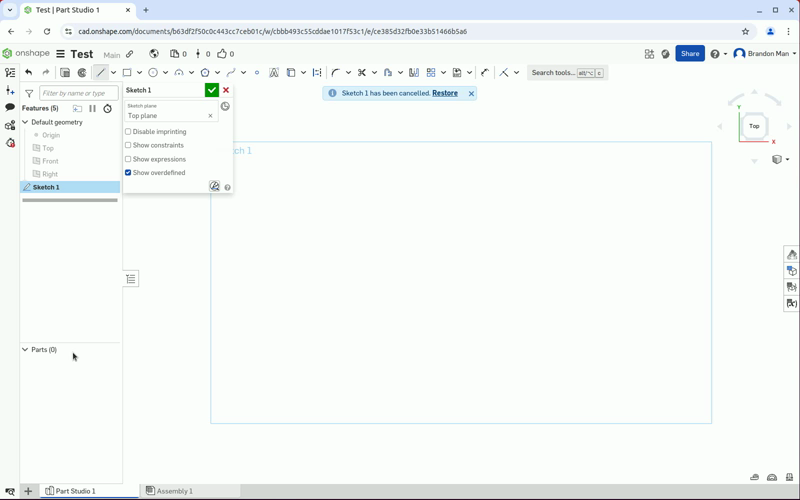
key_down(shift)
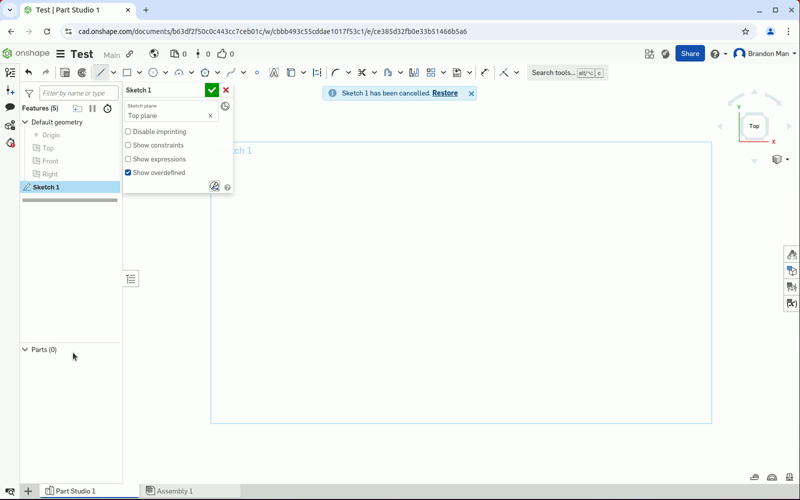
mouse_move(348, 395)
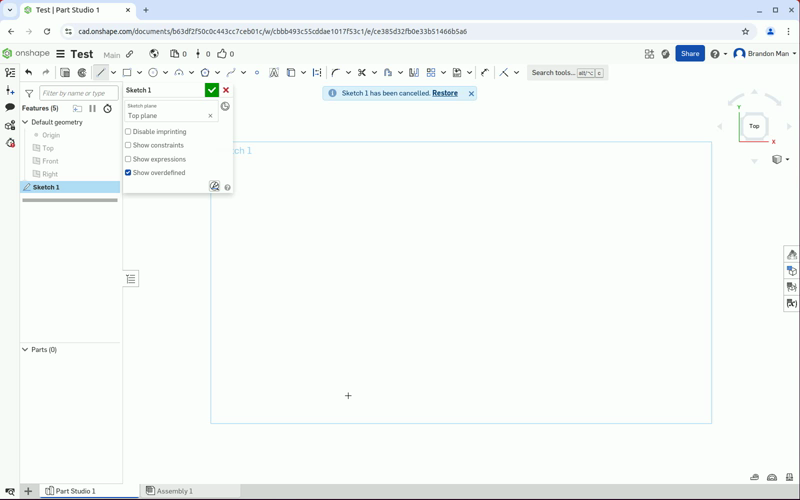
click(348, 395)
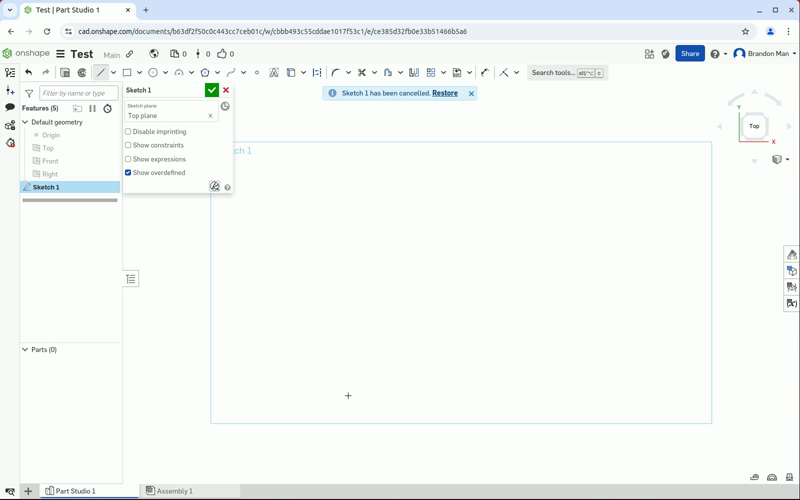
key_up(shift)
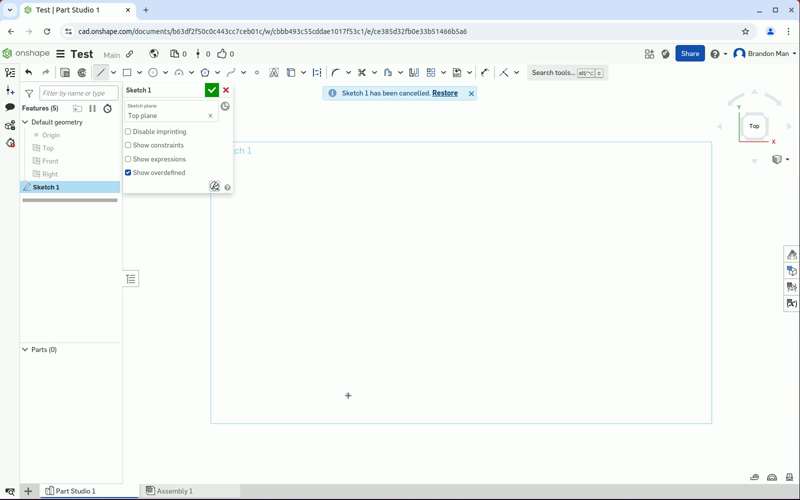
key_down(shift)
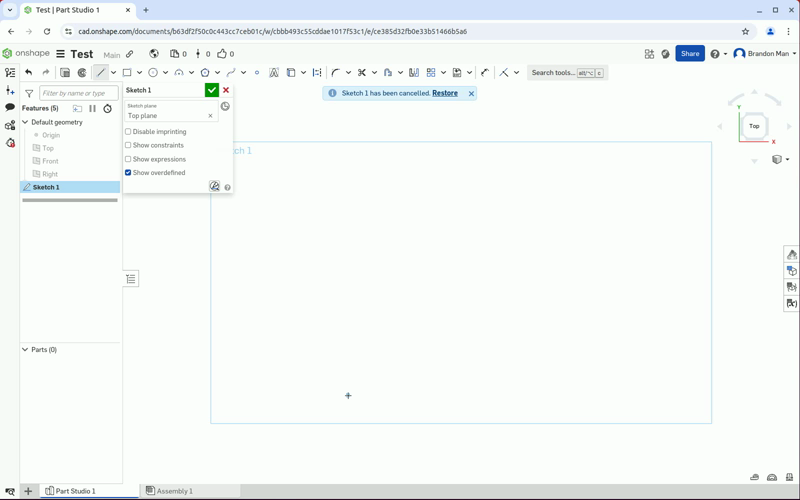
mouse_move(572, 395)
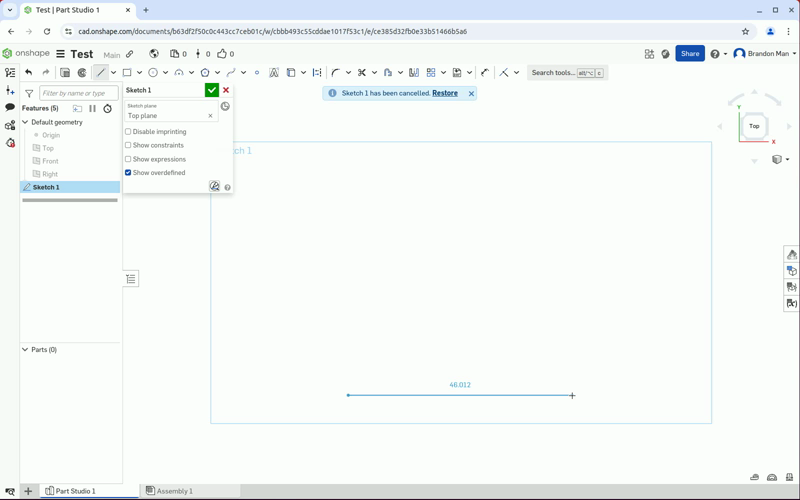
click(572, 395)
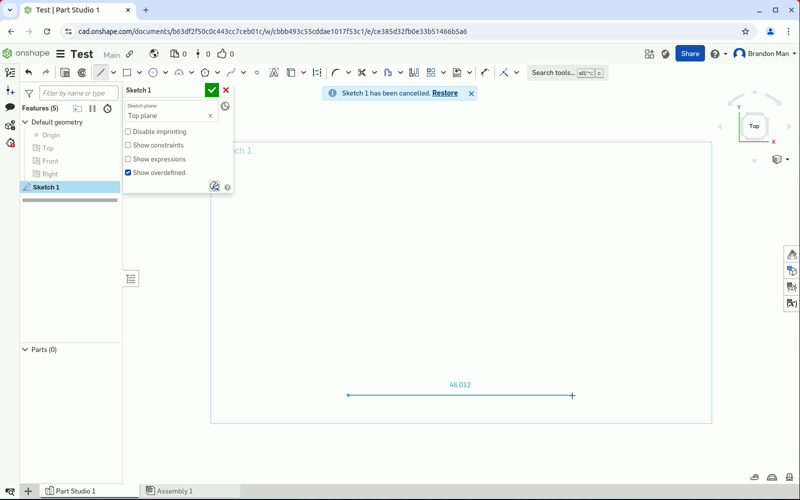
key_up(shift)
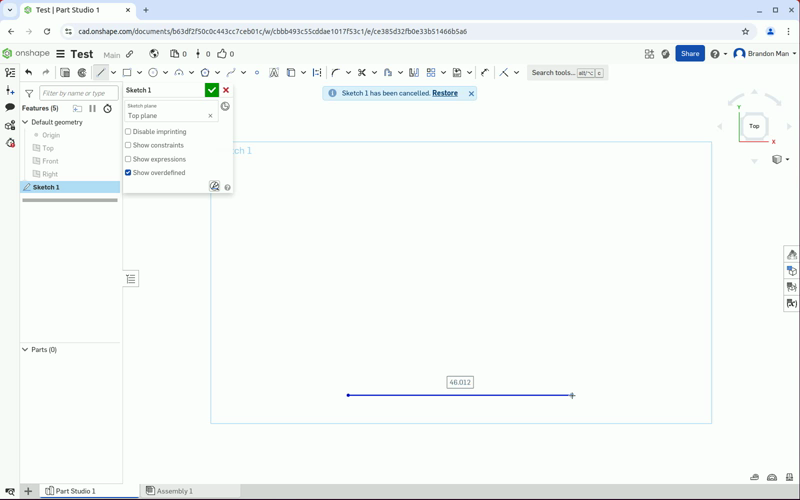
key_down(shift)
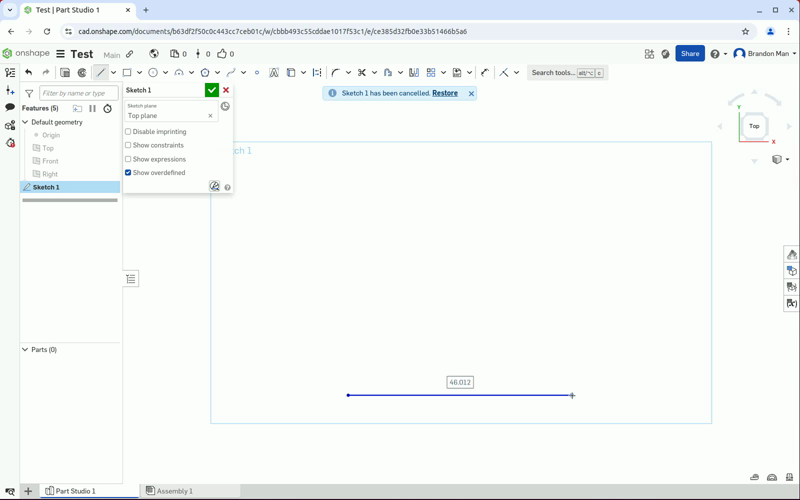
mouse_move(461, 282)
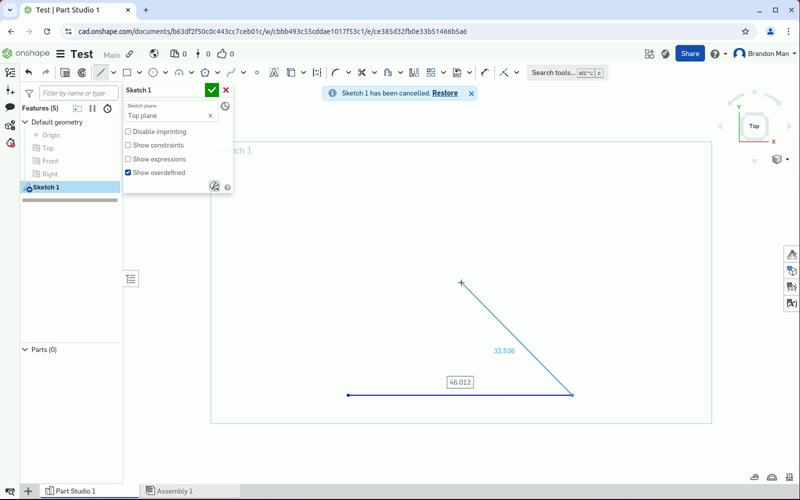
click(461, 282)
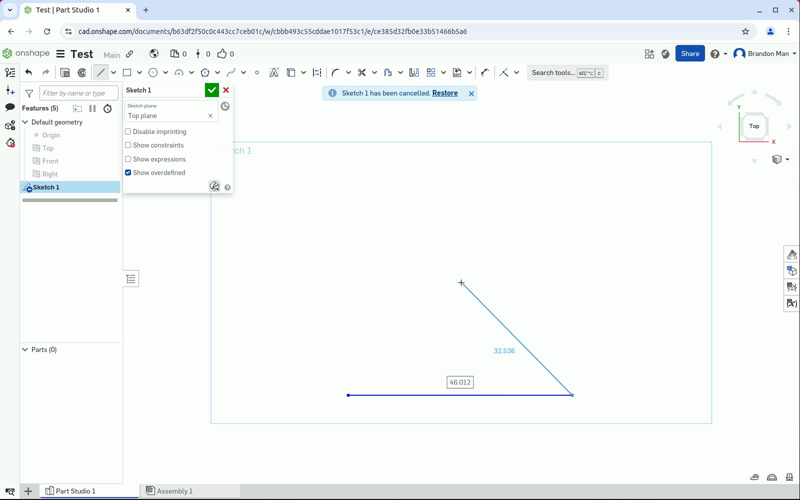
key_up(shift)
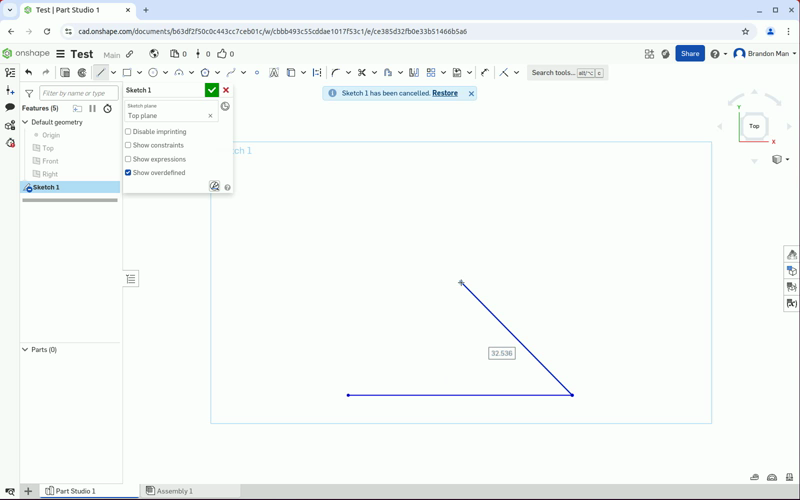
key_down(shift)
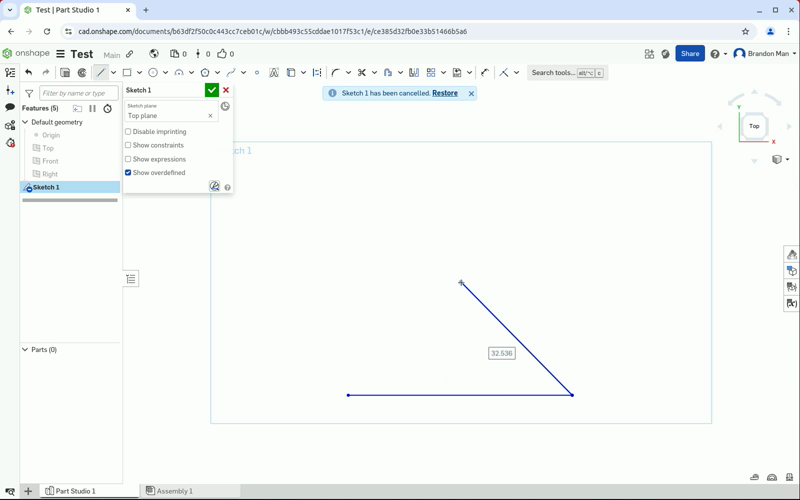
mouse_move(348, 395)
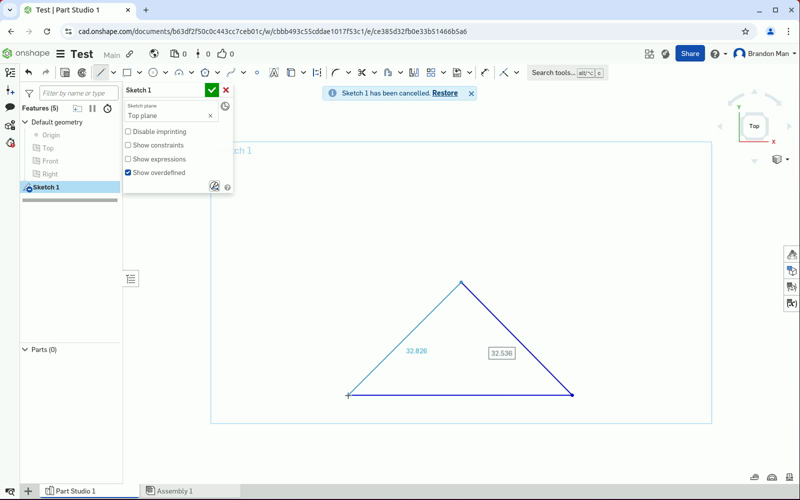
key_up(shift)
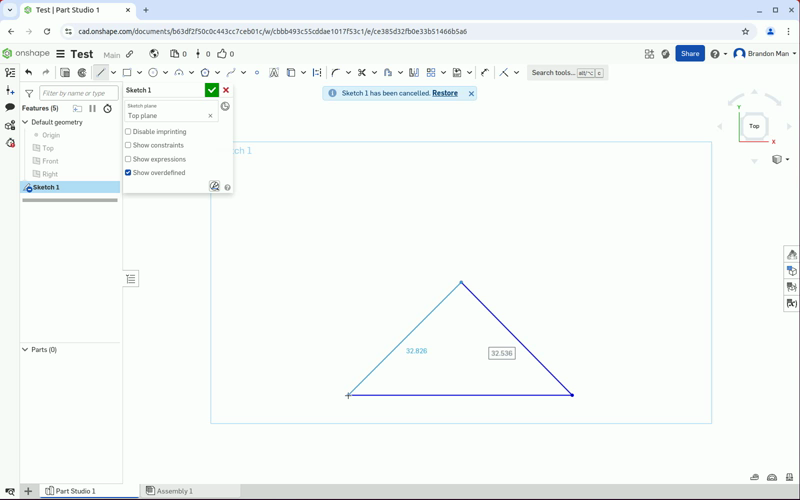
click(348, 395)
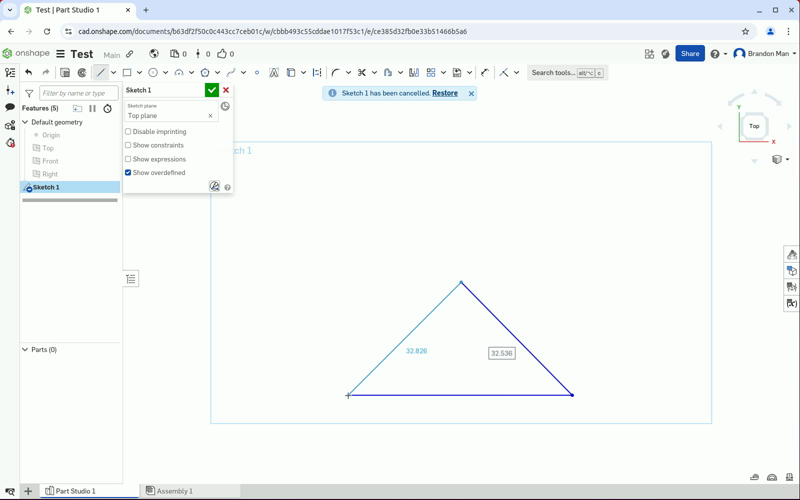
key(esc)
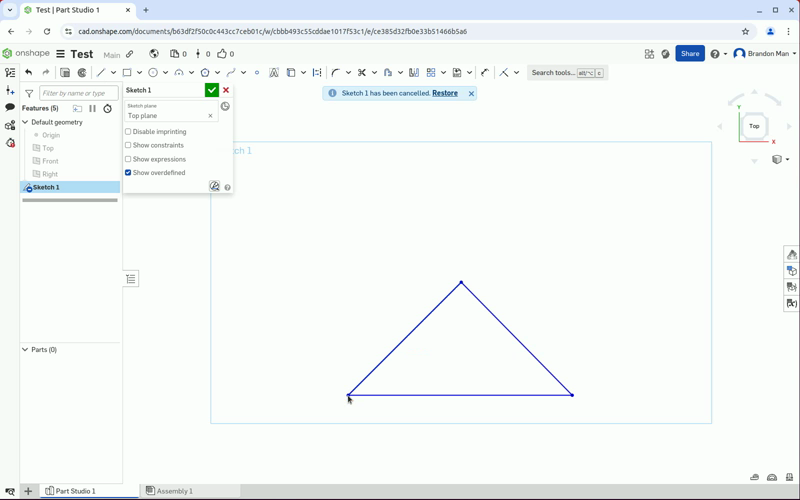
mouse_move(427, 377)
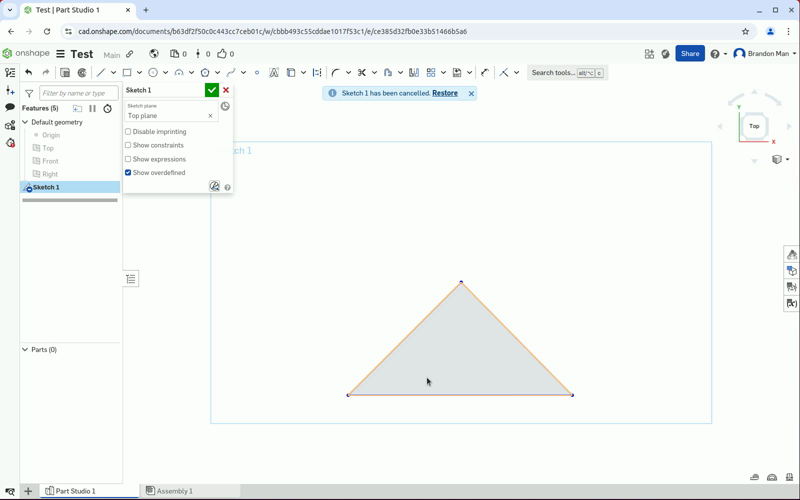
click(427, 377)
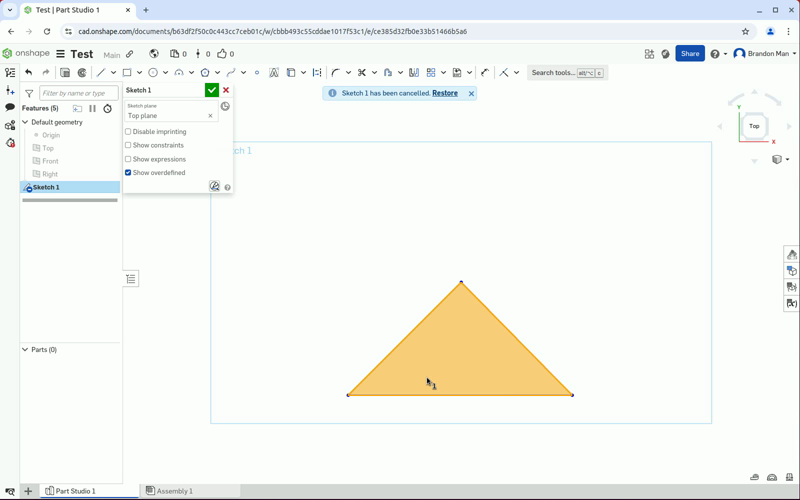
mouse_move(73, 352)
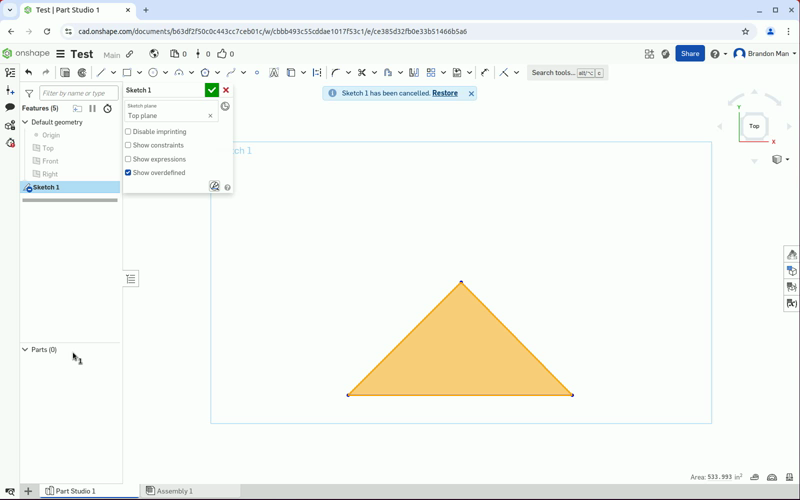
key(shift+y)
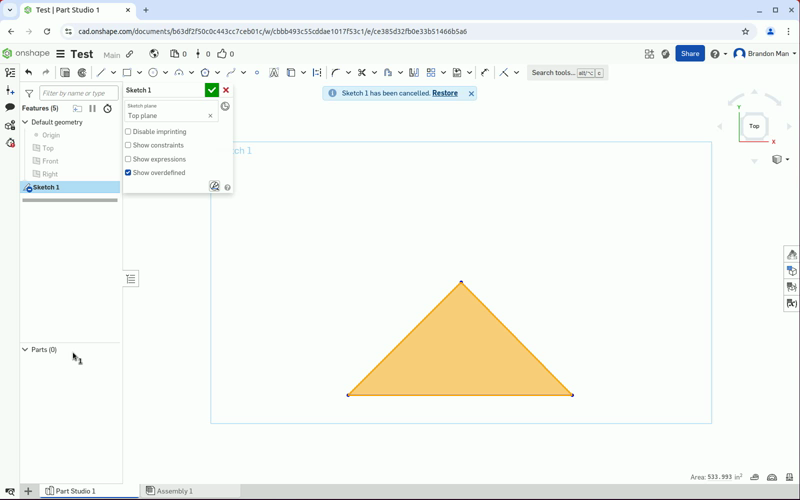
key(shift+e)
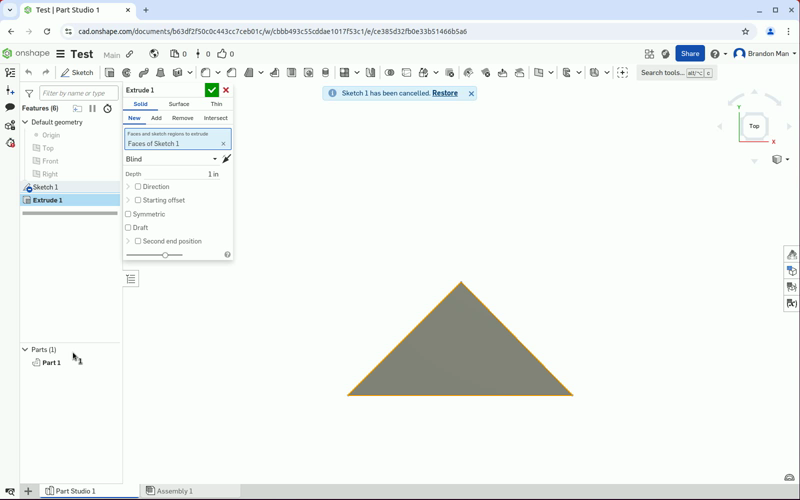
mouse_move(143, 106)
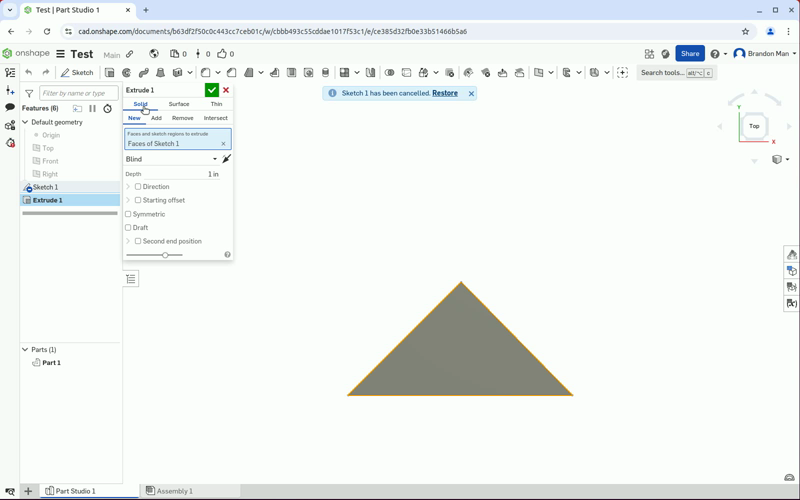
click(143, 106)
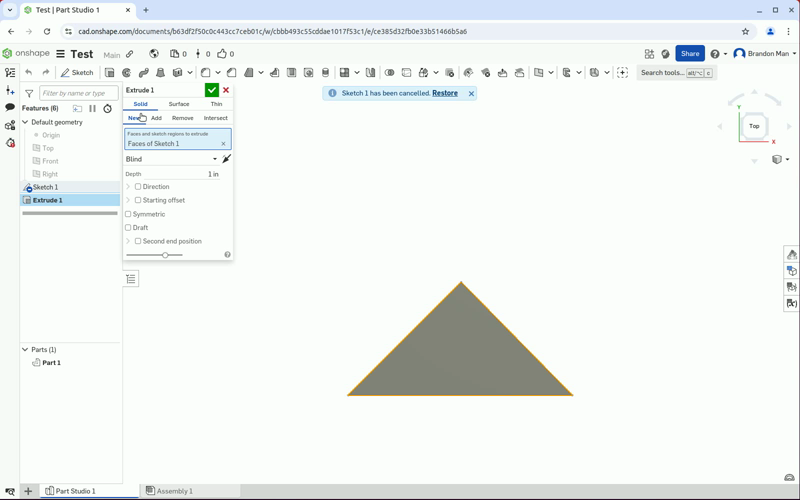
mouse_move(137, 120)
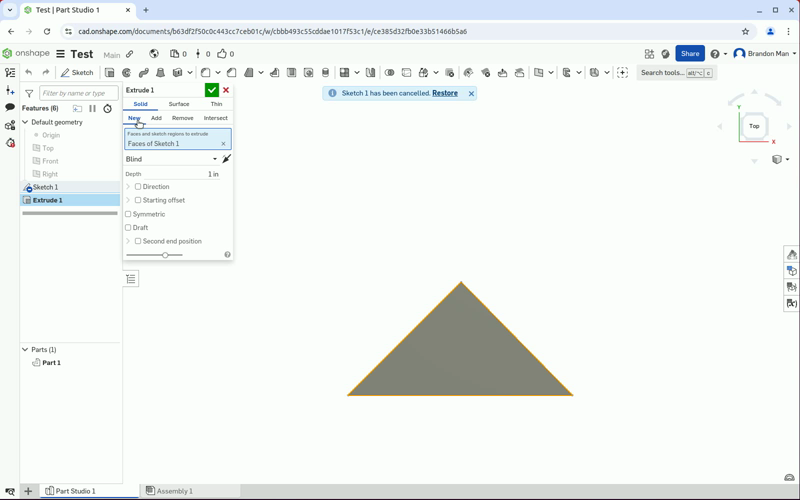
click(137, 120)
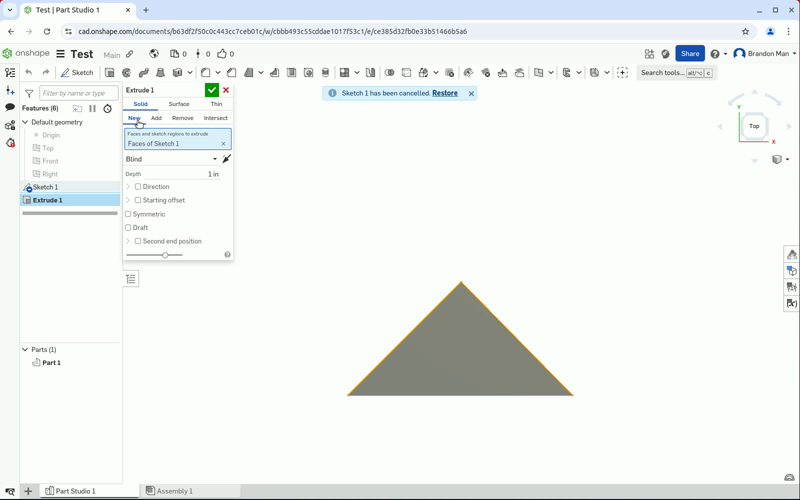
key(tab, 4)
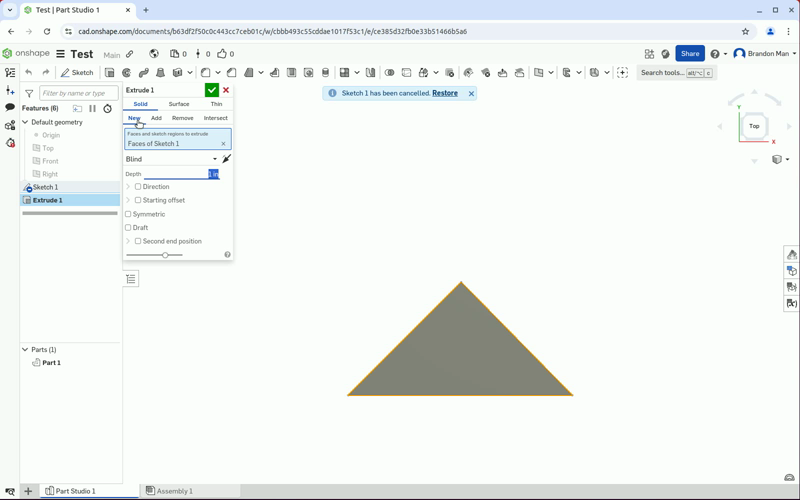
text(4.333)
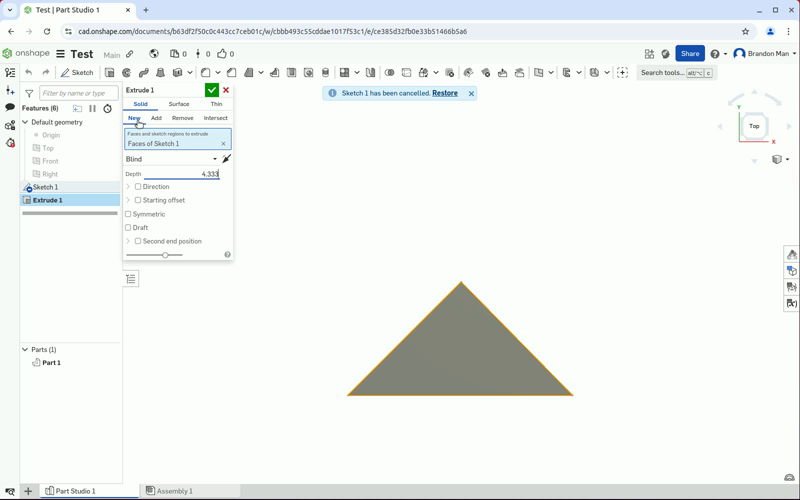
key(enter)
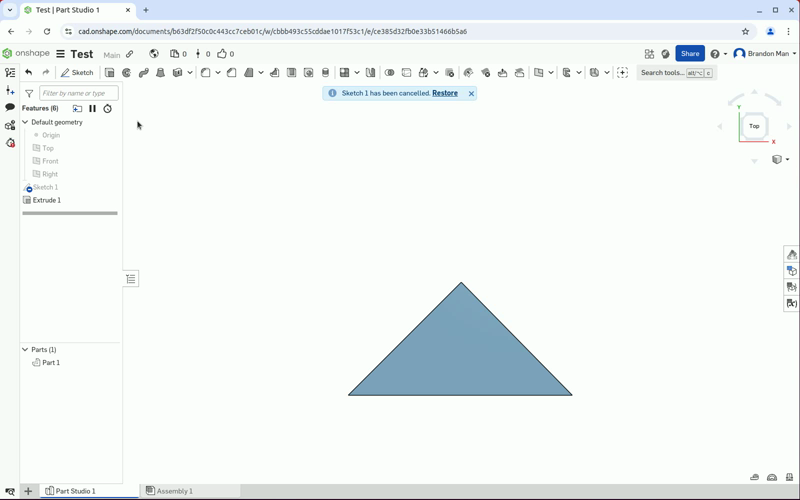
key(shift+h)
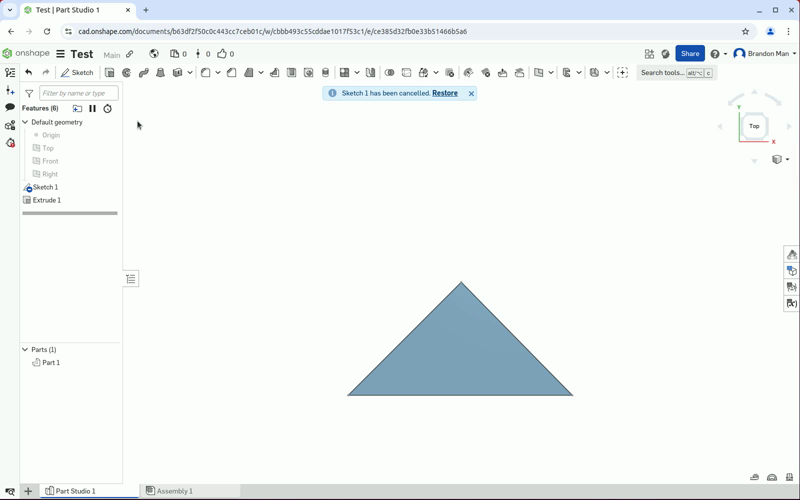
key(shift+h)
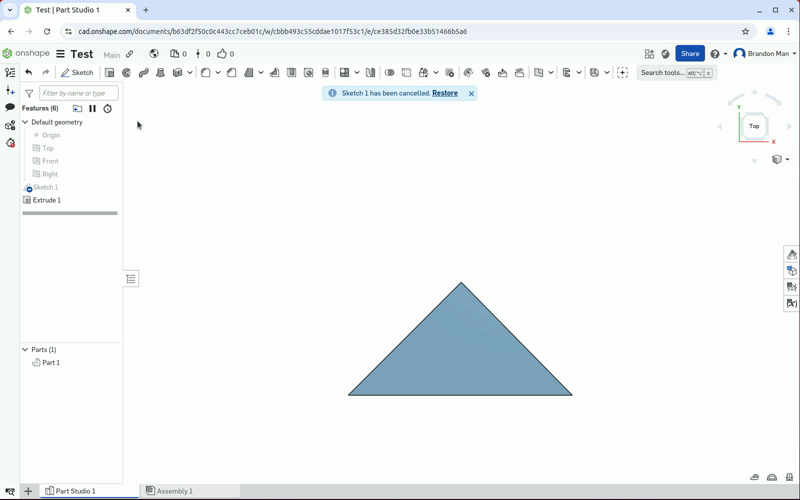
mouse_move(73, 189)
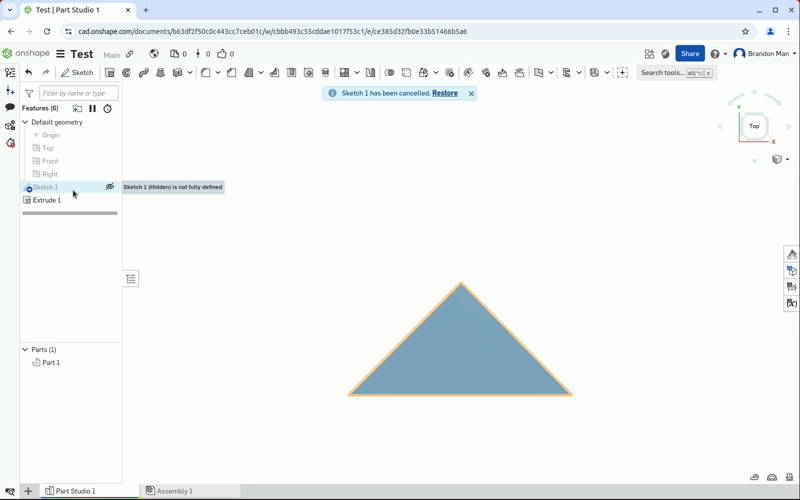
click(73, 189)
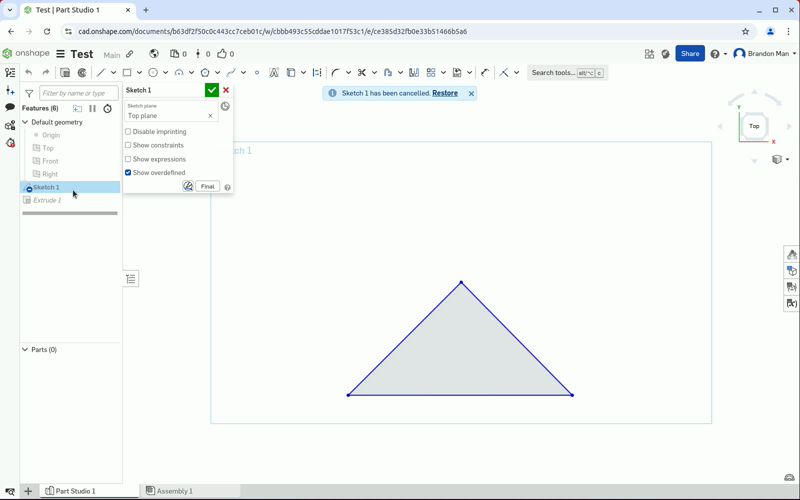
mouse_move(229, 92)
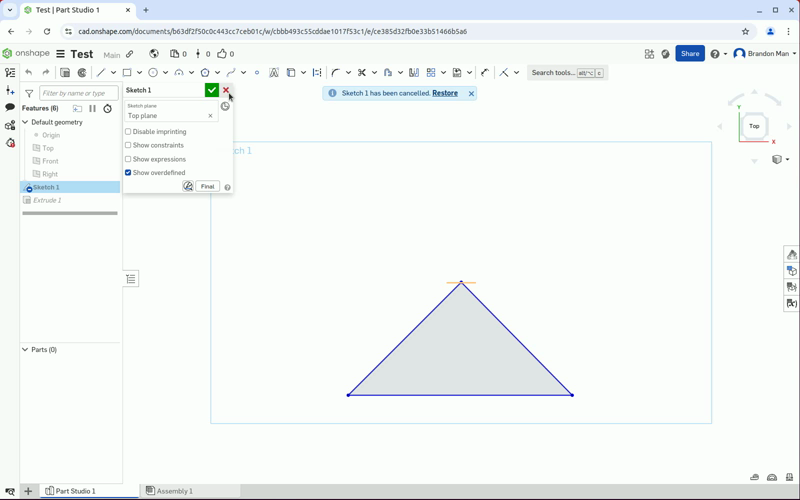
click(229, 92)
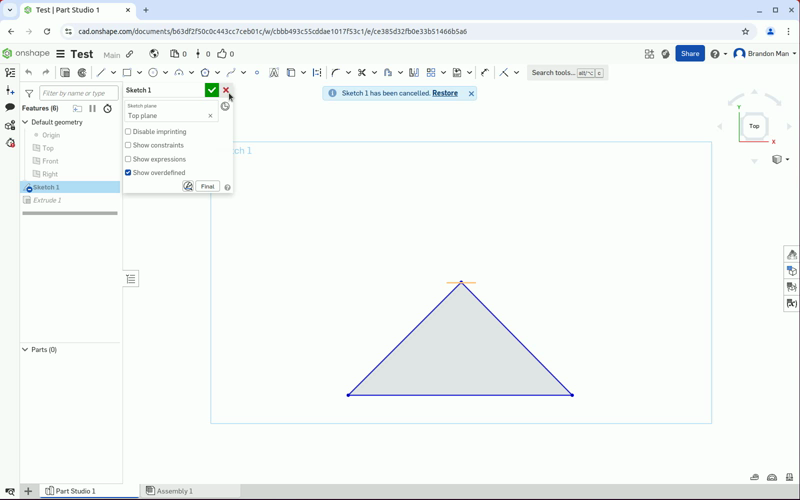
key(shift+s)
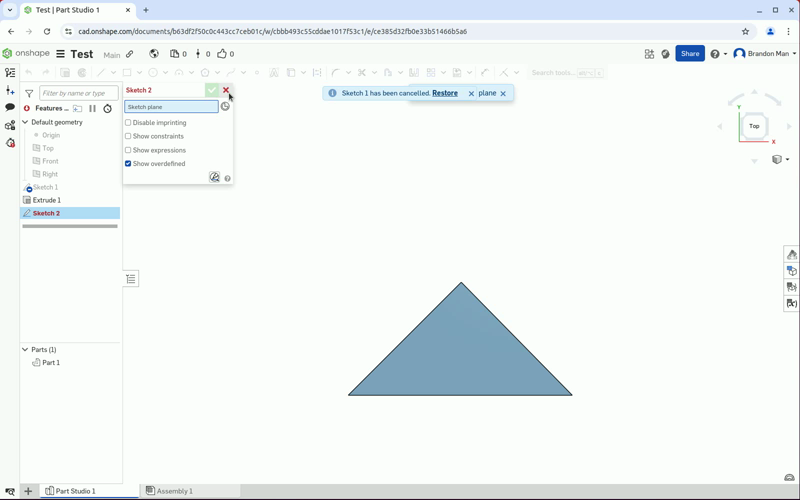
mouse_move(73, 150)
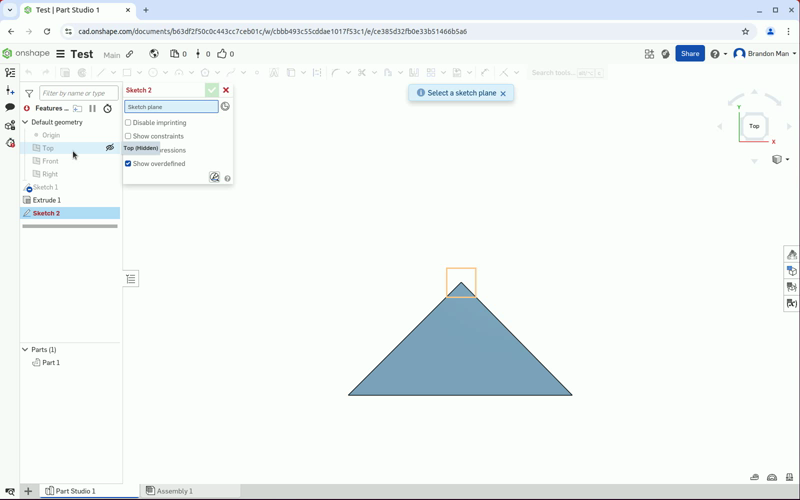
click(73, 150)
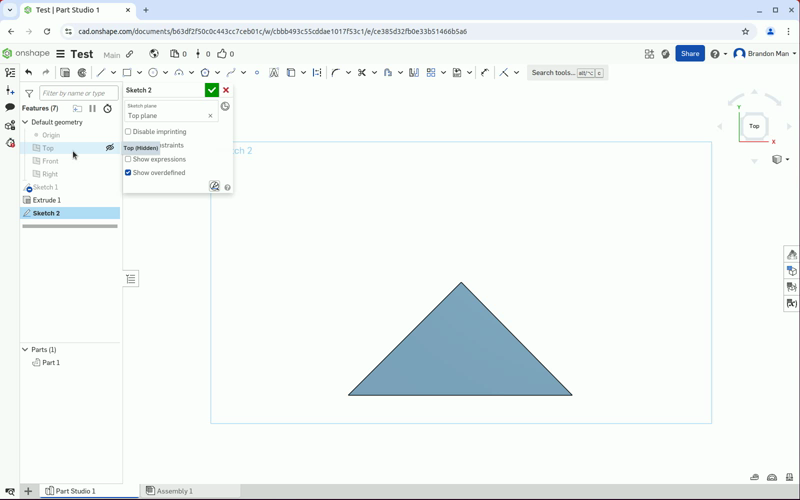
mouse_move(73, 352)
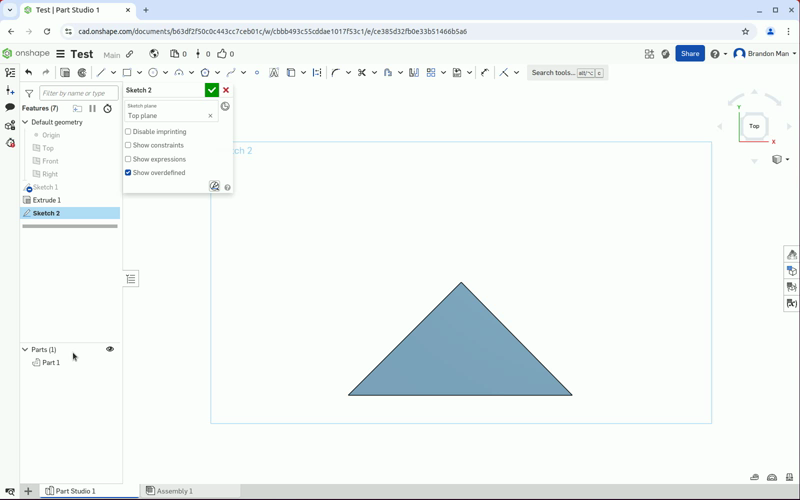
key(y)
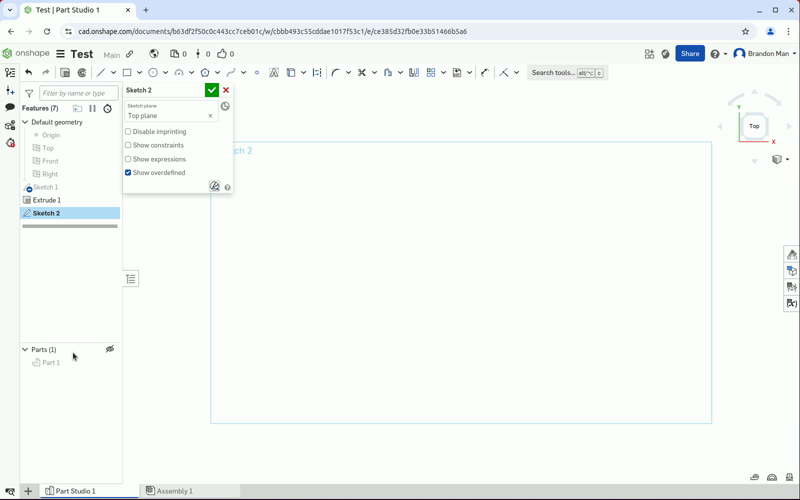
key(l)
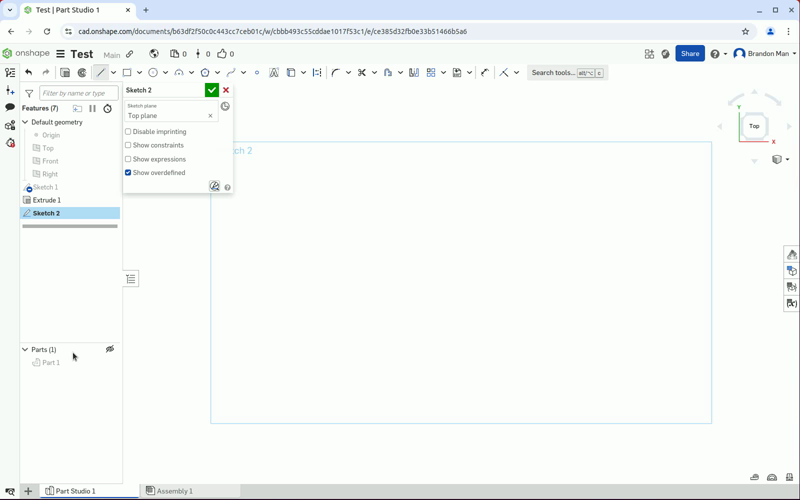
key_down(shift)
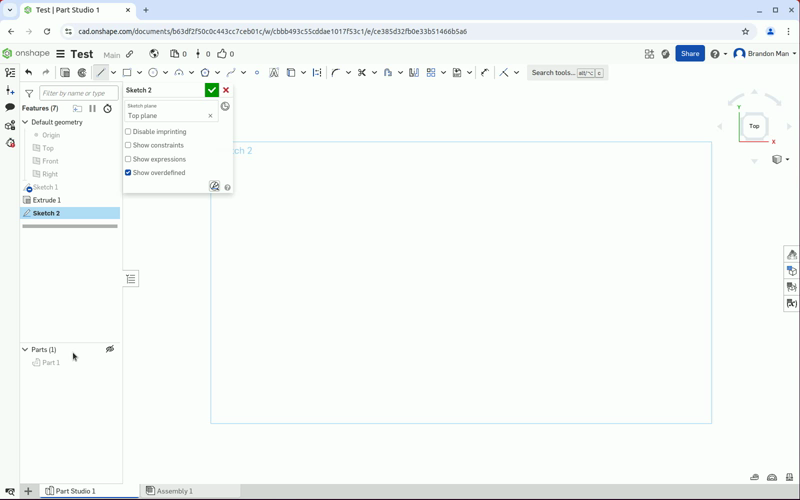
mouse_move(460, 282)
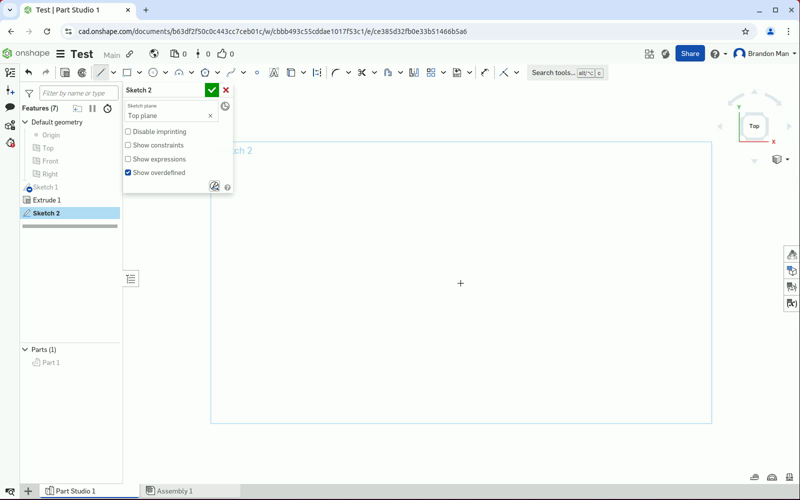
click(460, 282)
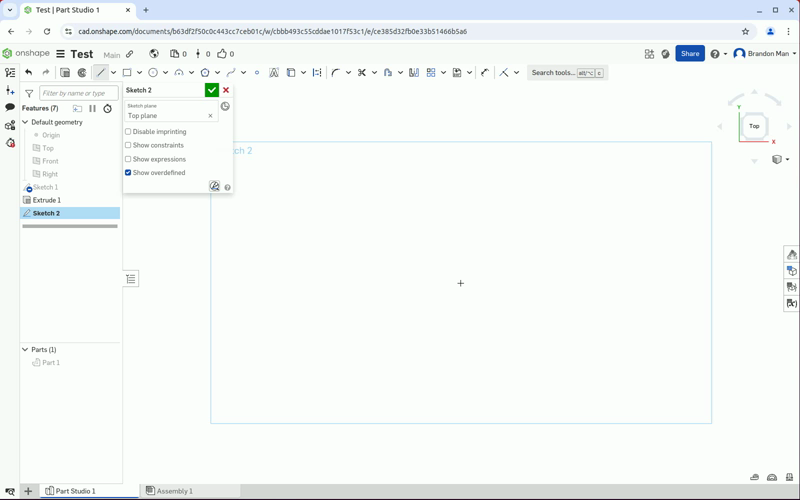
key_up(shift)
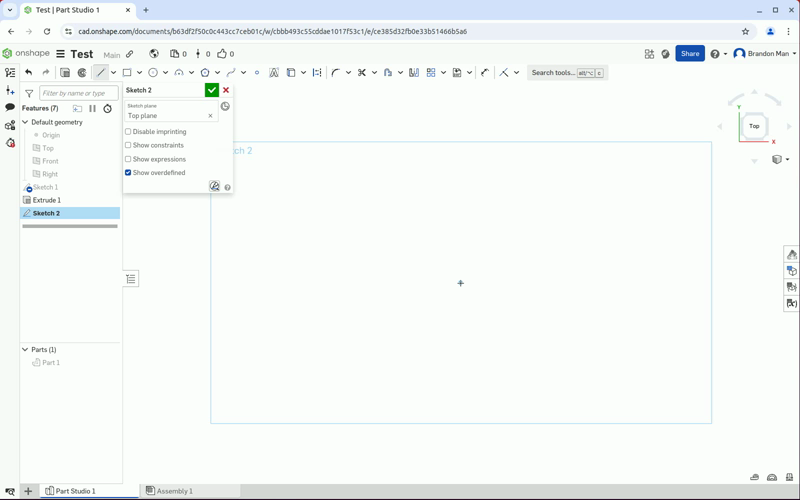
key_down(shift)
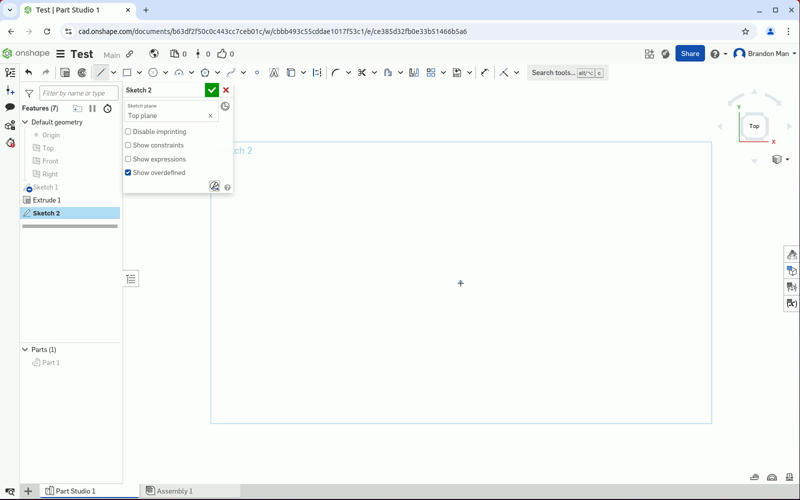
mouse_move(573, 395)
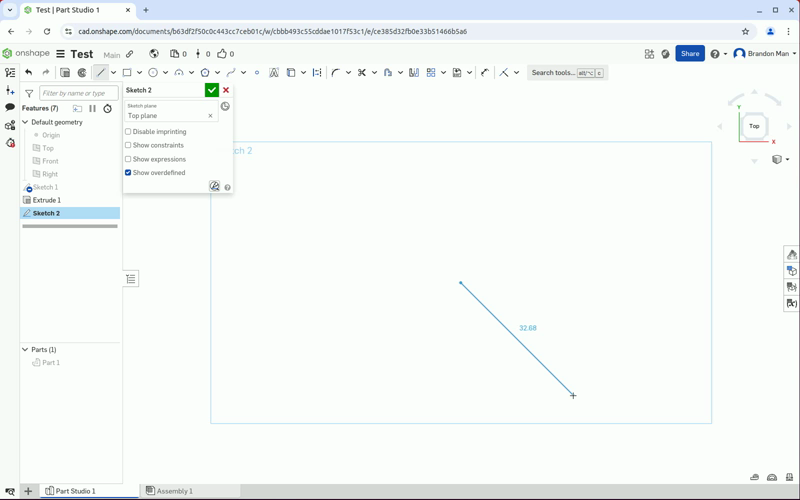
click(573, 395)
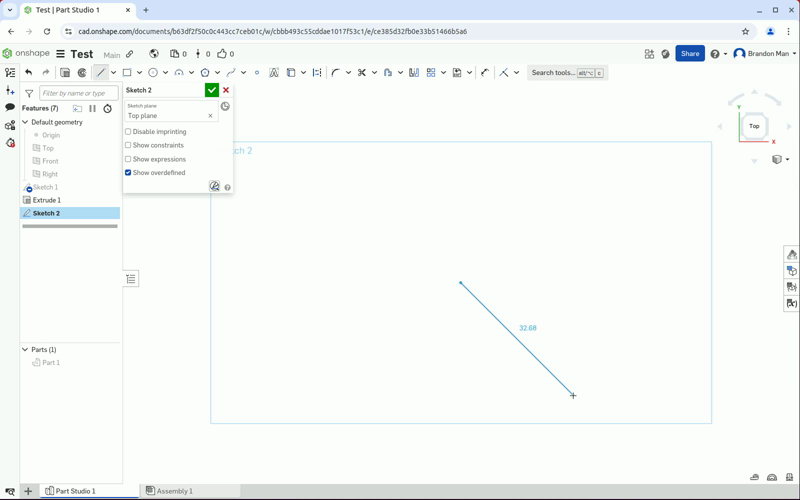
key_up(shift)
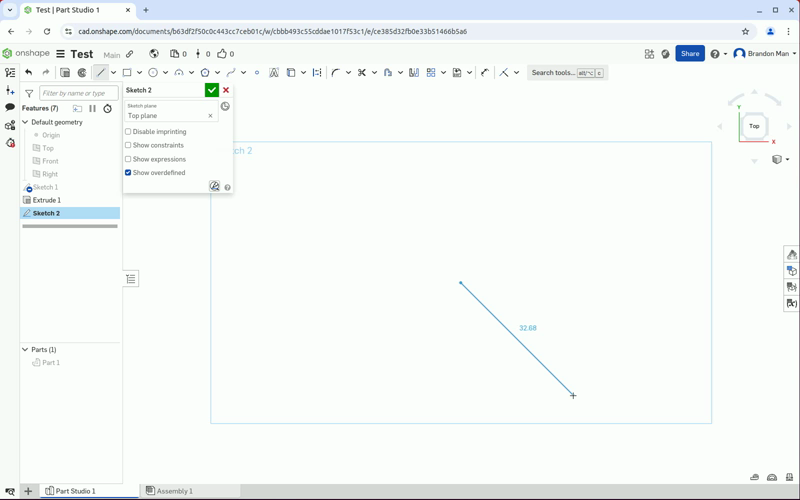
key_down(shift)
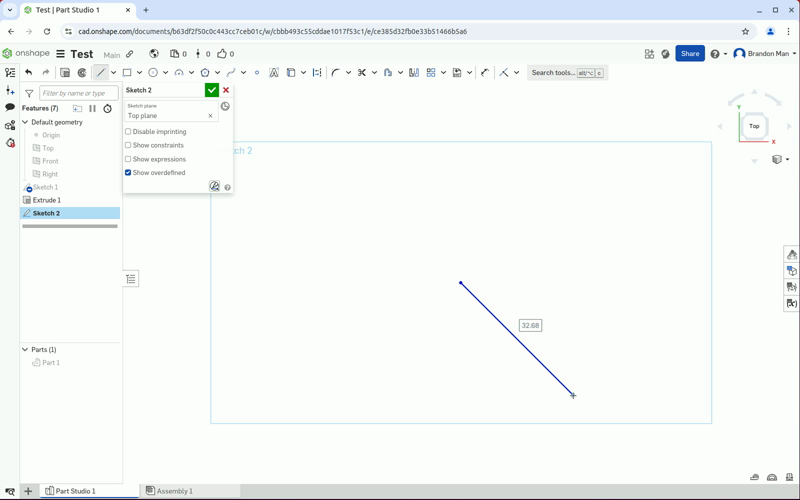
mouse_move(573, 170)
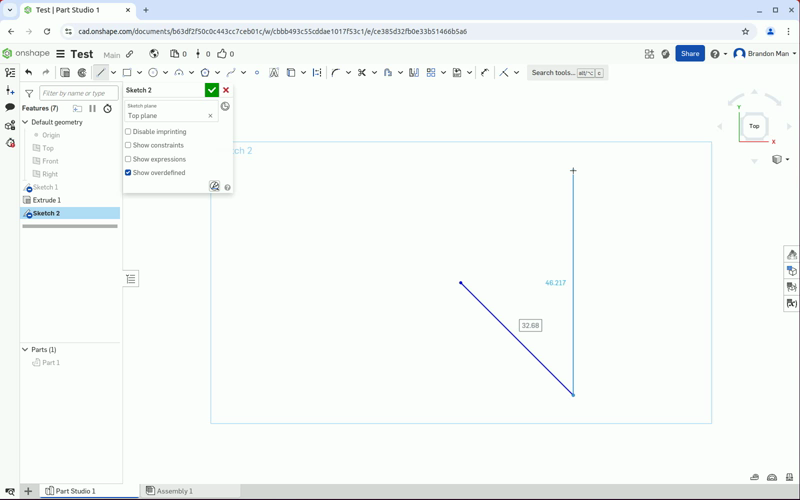
click(573, 170)
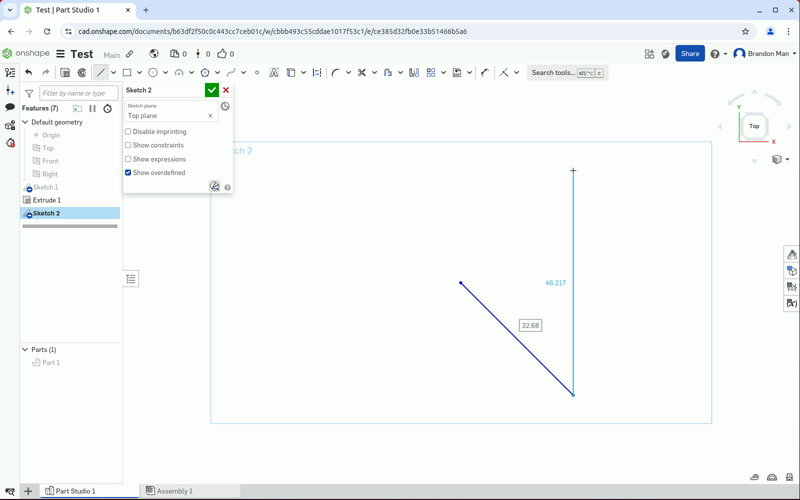
key_up(shift)
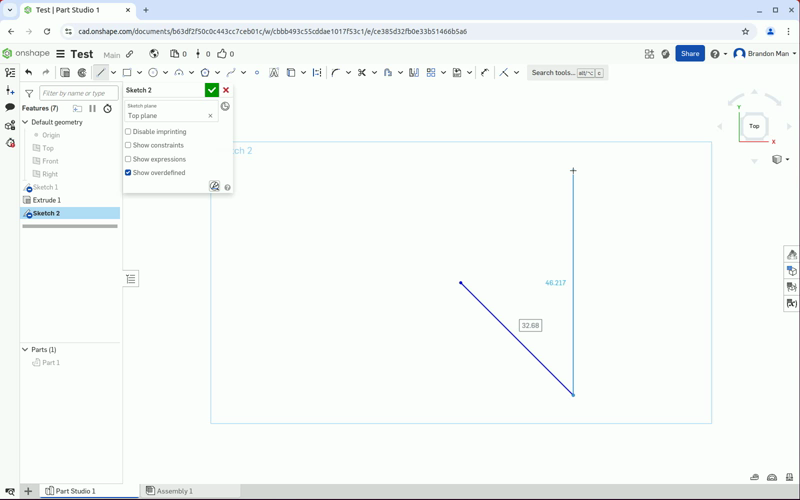
key_down(shift)
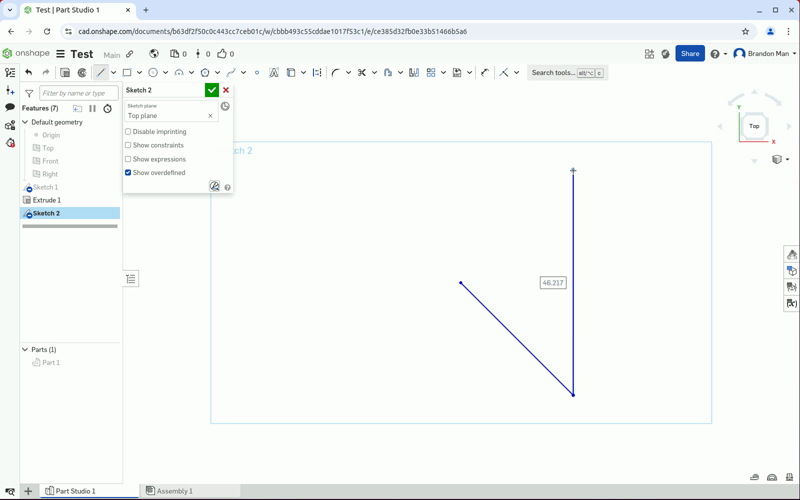
mouse_move(460, 282)
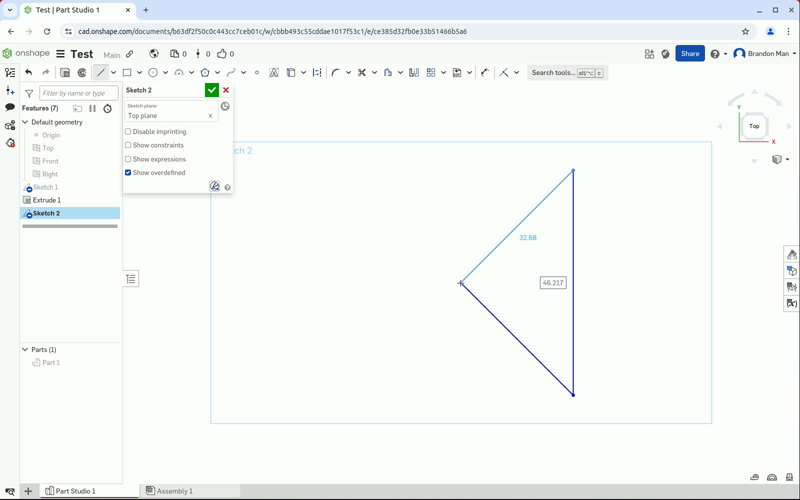
key_up(shift)
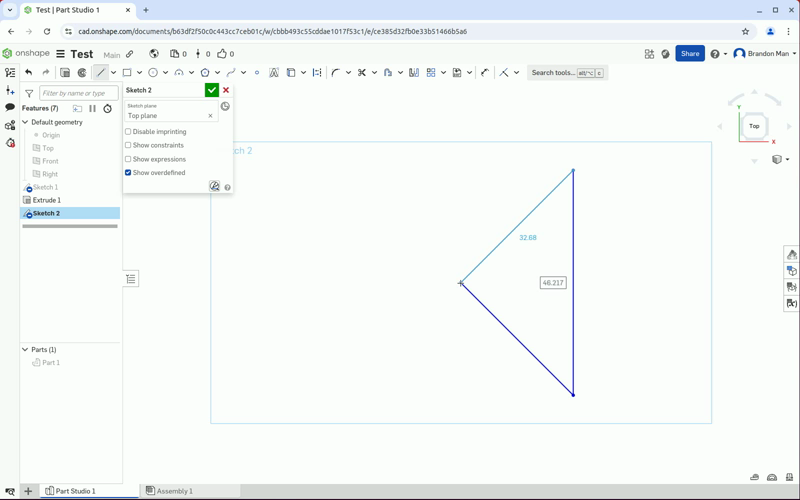
click(460, 282)
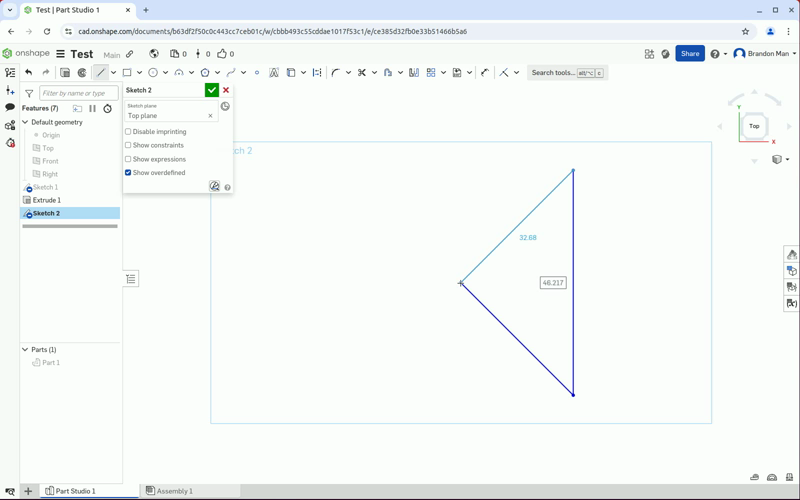
key(esc)
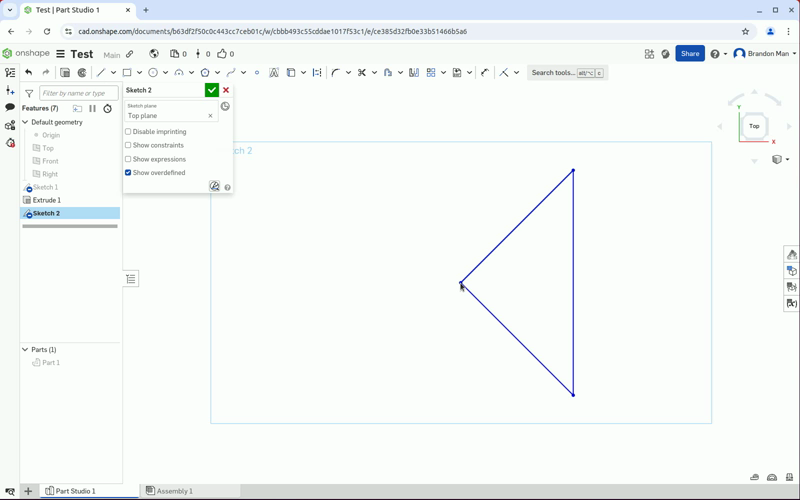
mouse_move(531, 240)
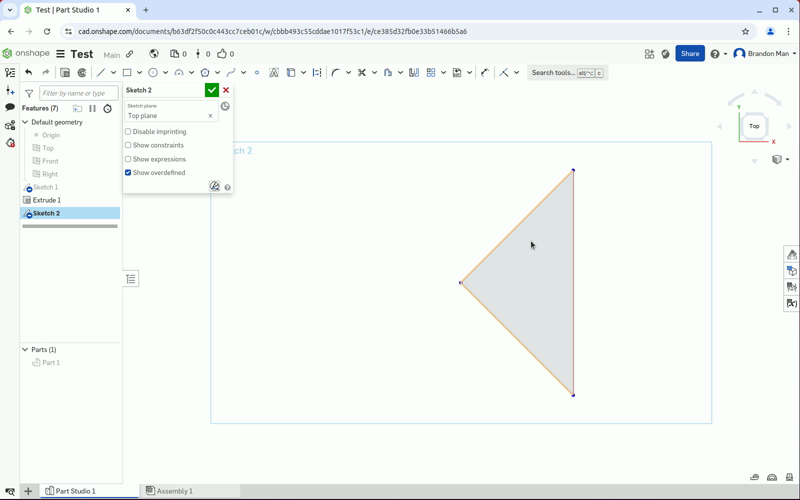
click(531, 240)
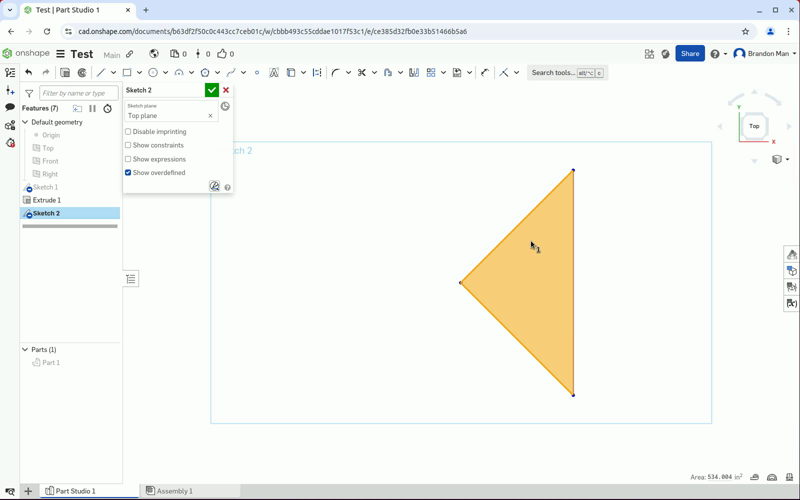
mouse_move(73, 352)
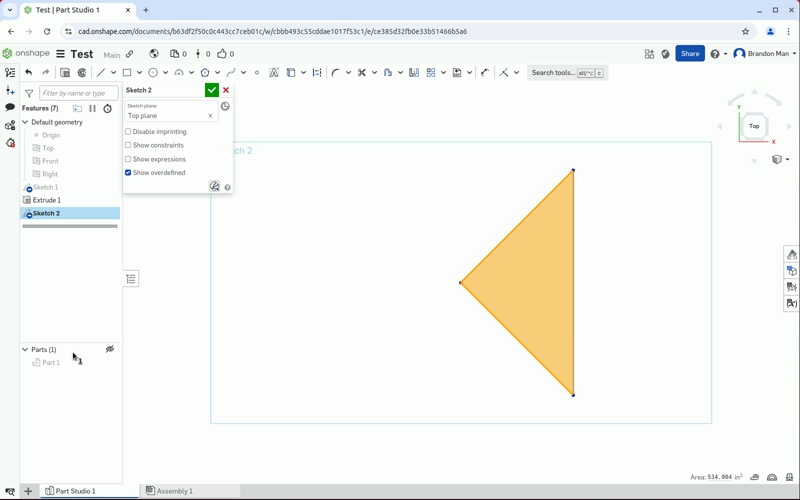
key(shift+y)
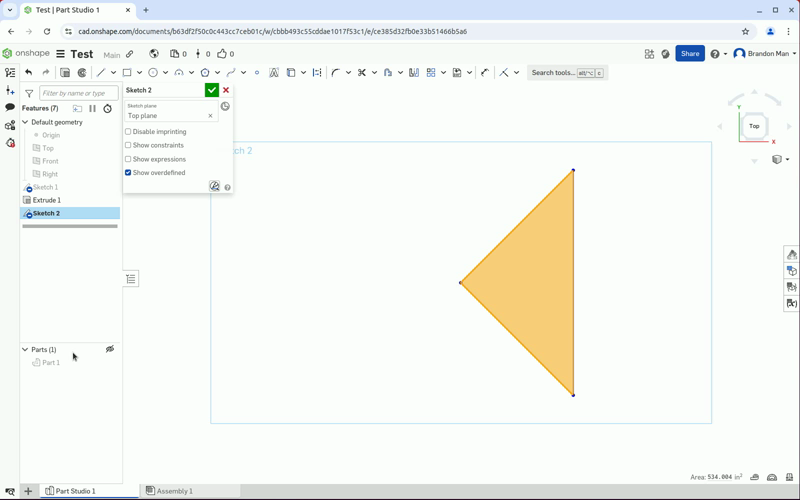
key(shift+e)
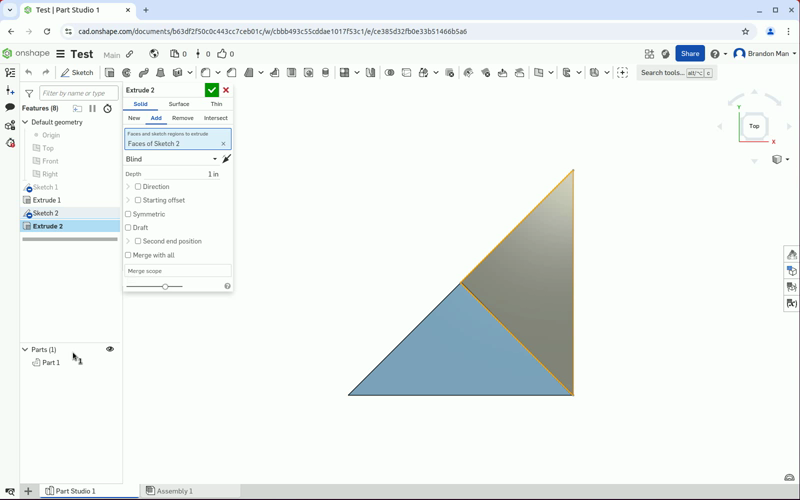
mouse_move(143, 106)
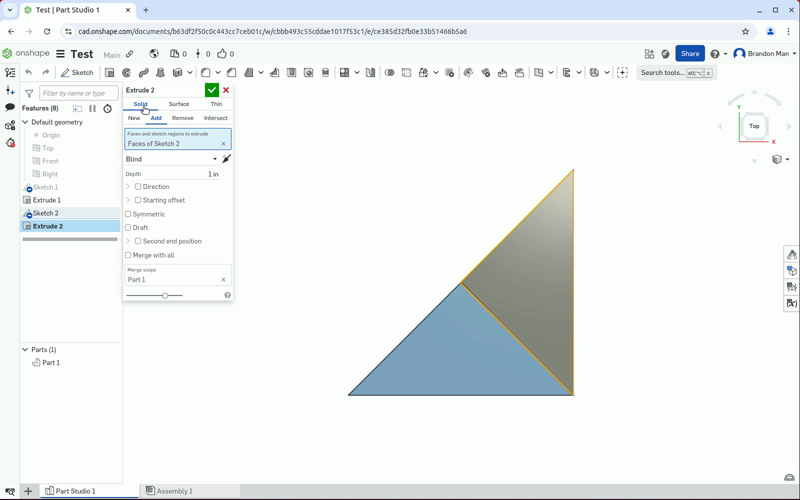
click(143, 106)
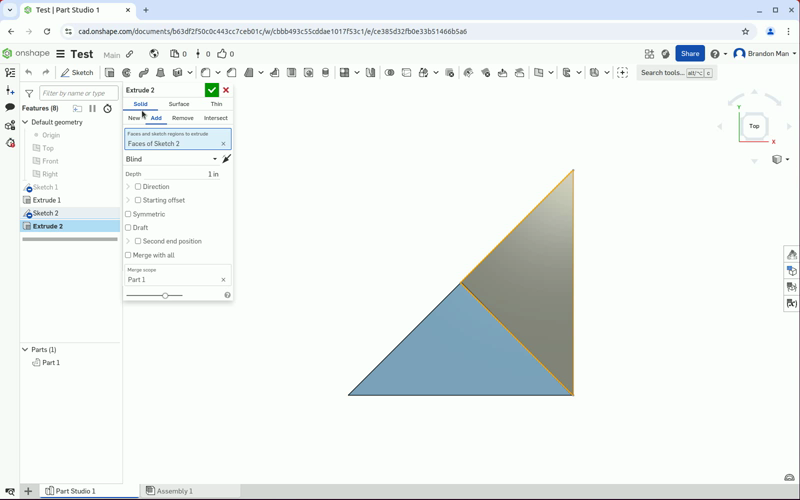
mouse_move(137, 120)
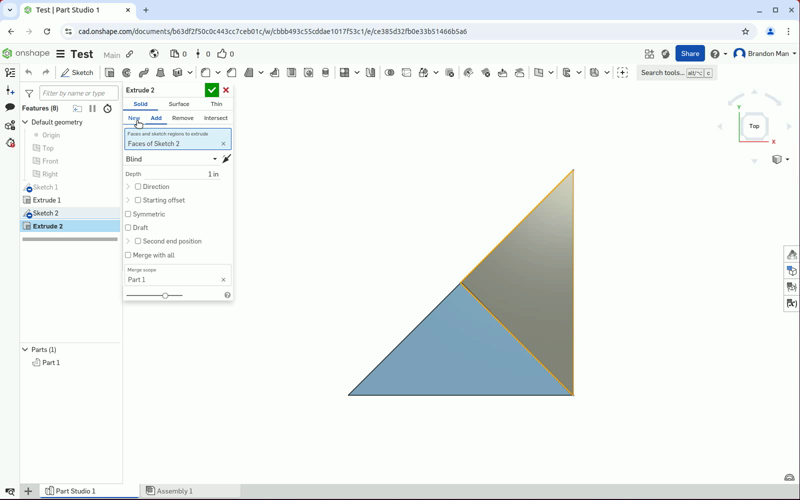
click(137, 120)
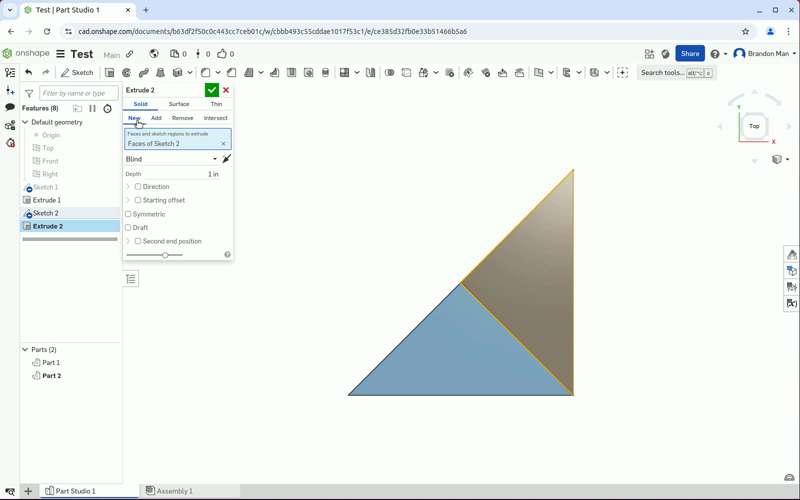
key(tab, 4)
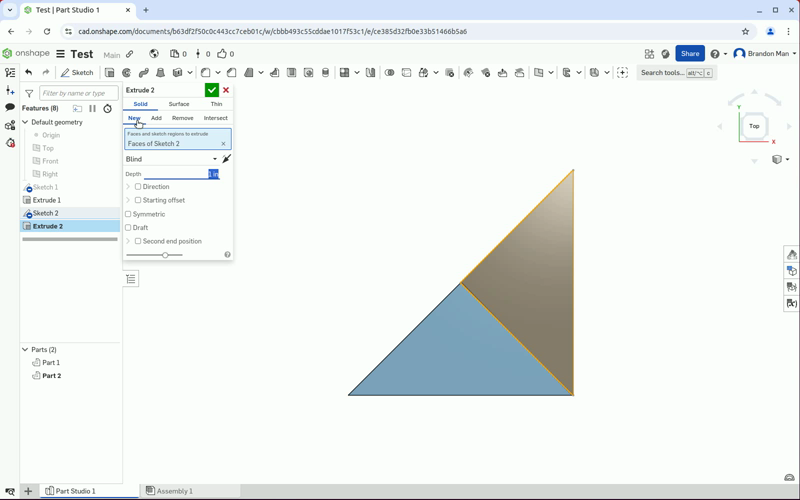
text(4.333)
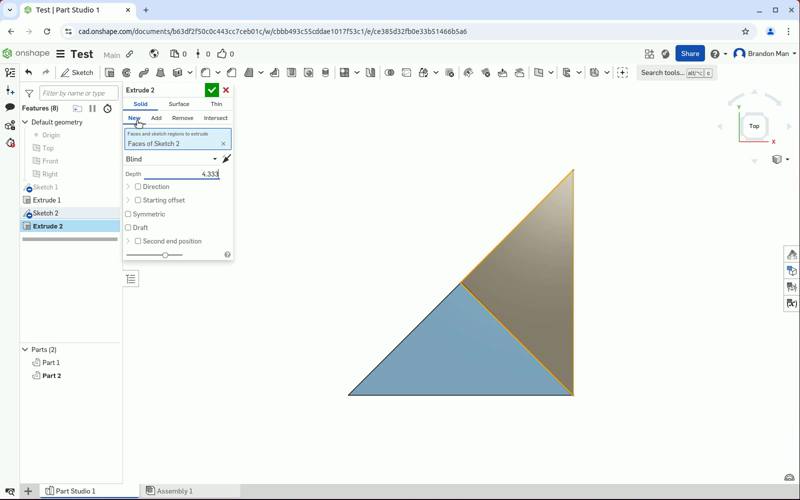
key(enter)
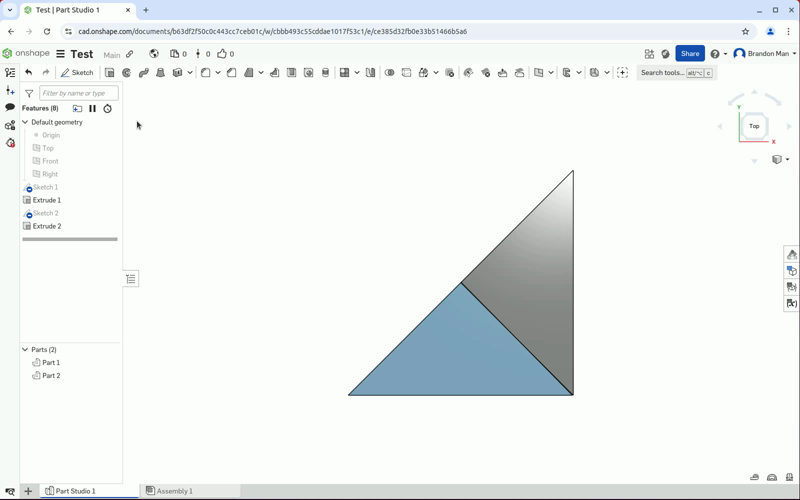
key(shift+h)
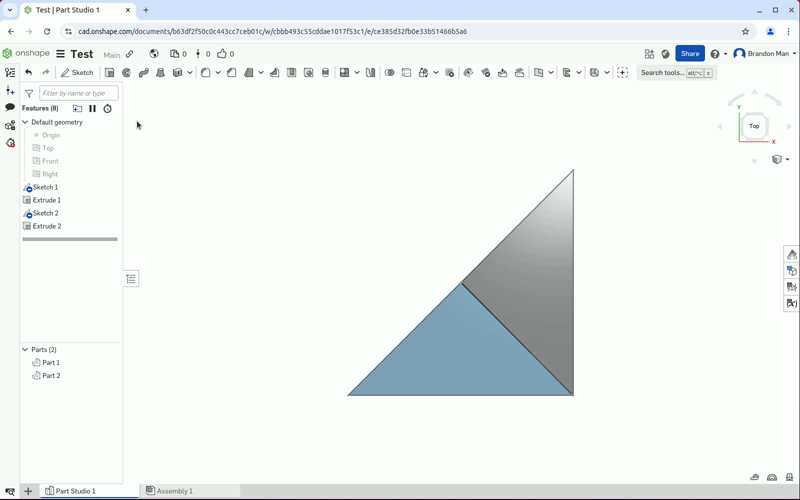
key(shift+h)
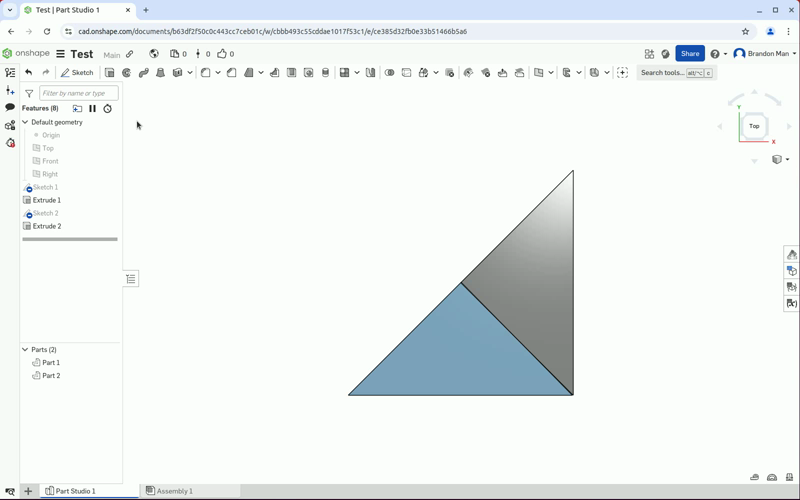
mouse_move(73, 189)
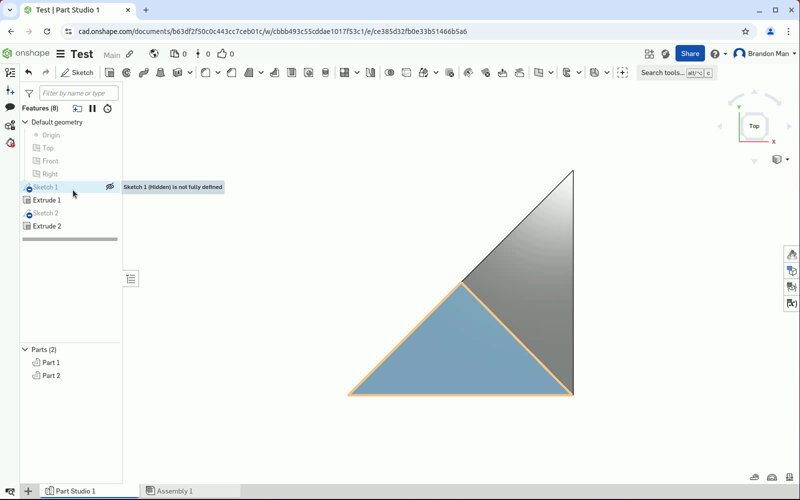
click(73, 189)
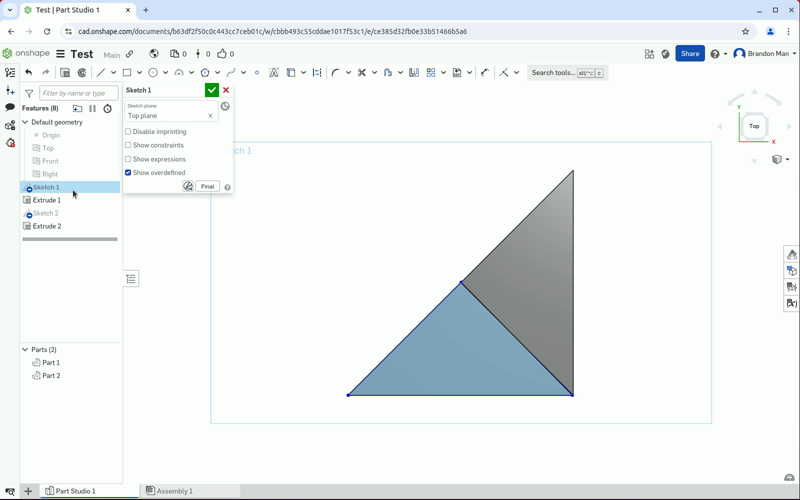
mouse_move(229, 92)
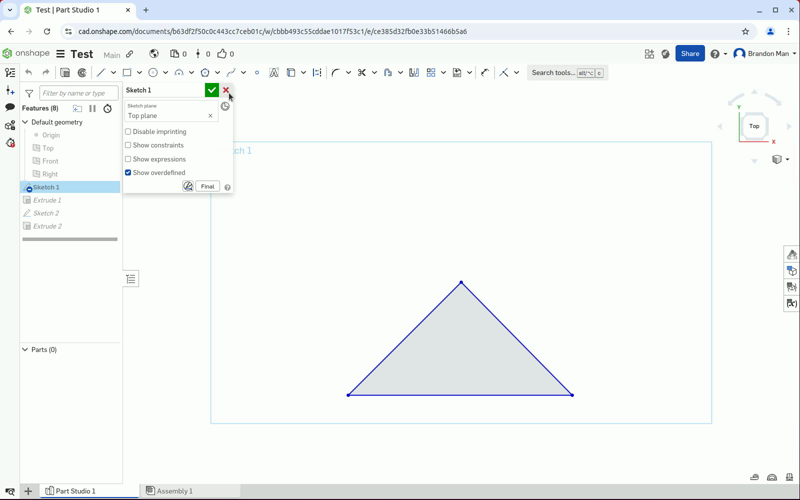
click(229, 92)
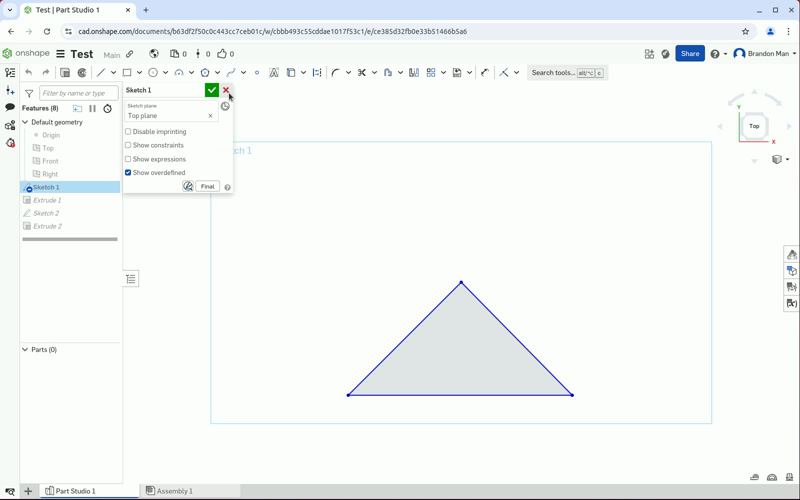
key(shift+s)
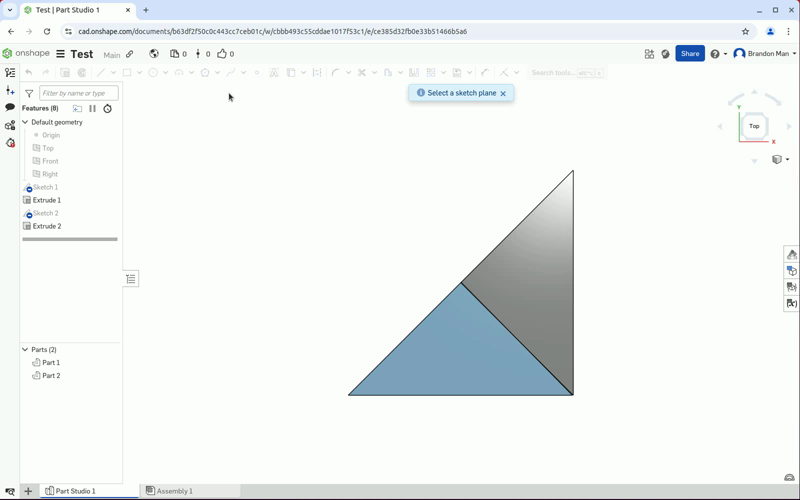
mouse_move(73, 150)
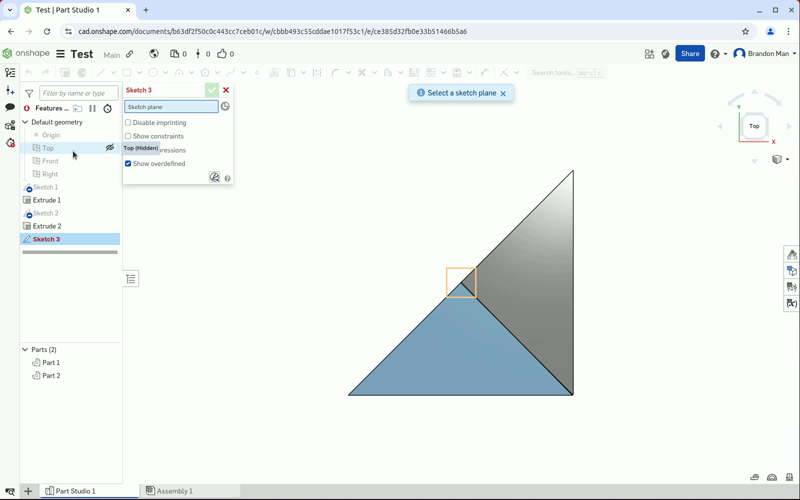
click(73, 150)
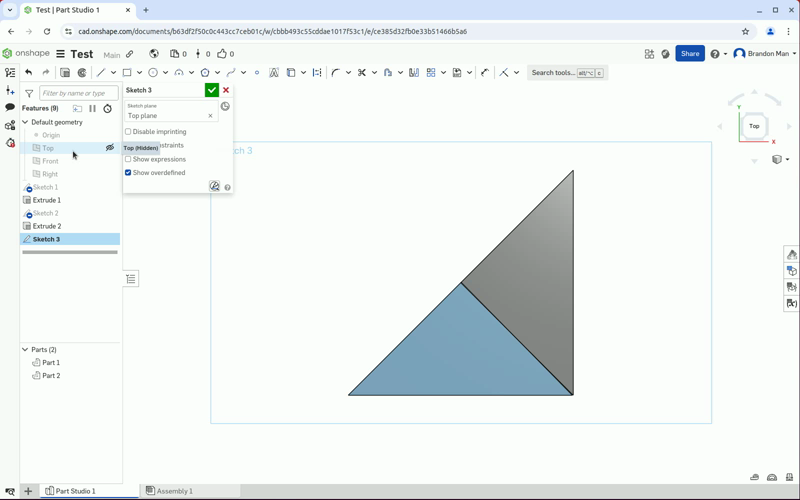
mouse_move(73, 352)
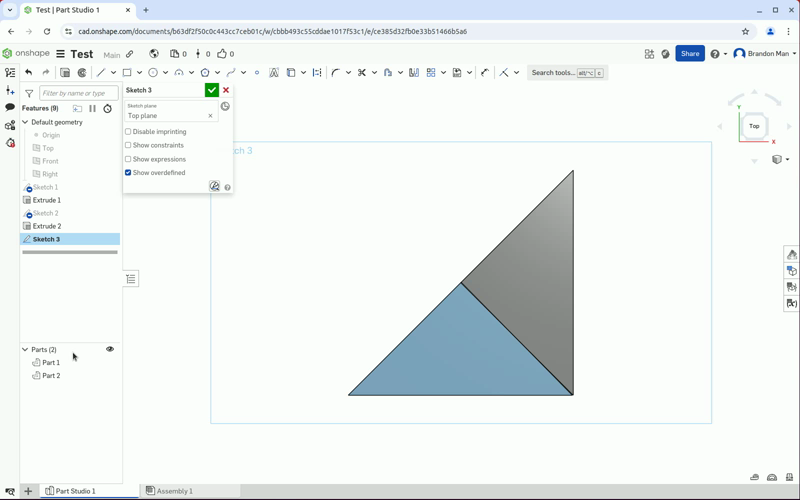
key(y)
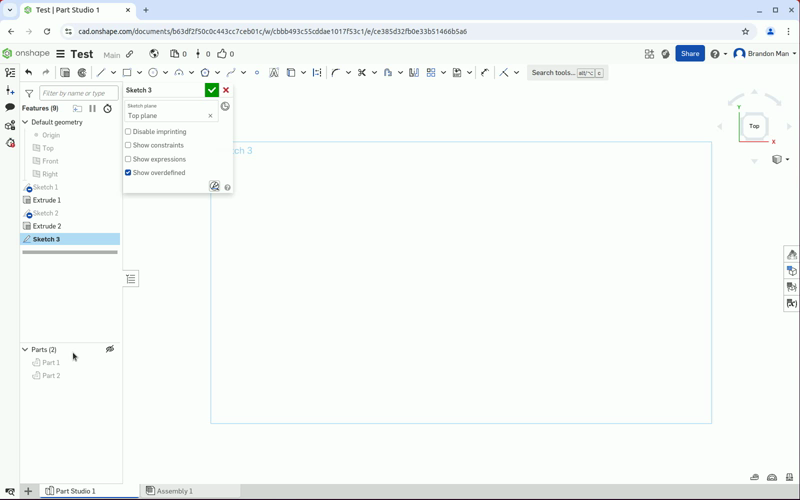
key(l)
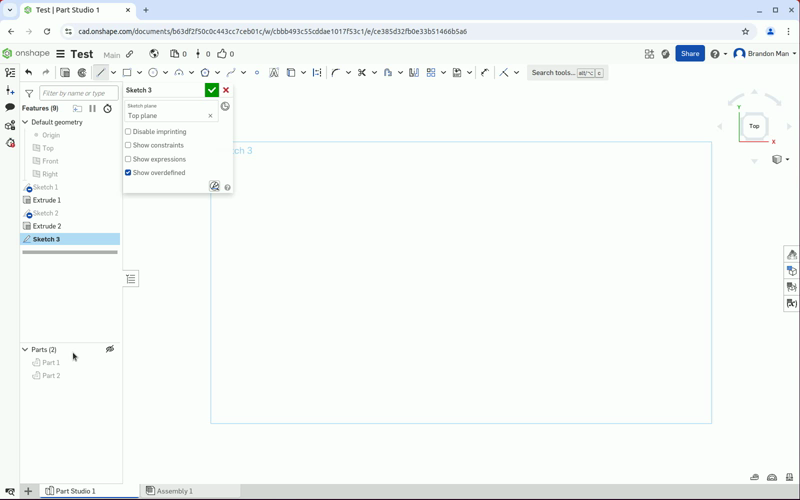
key_down(shift)
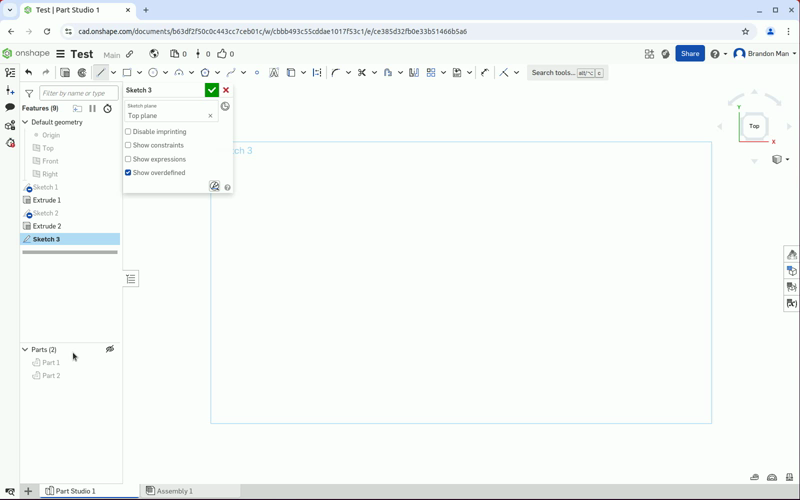
mouse_move(348, 395)
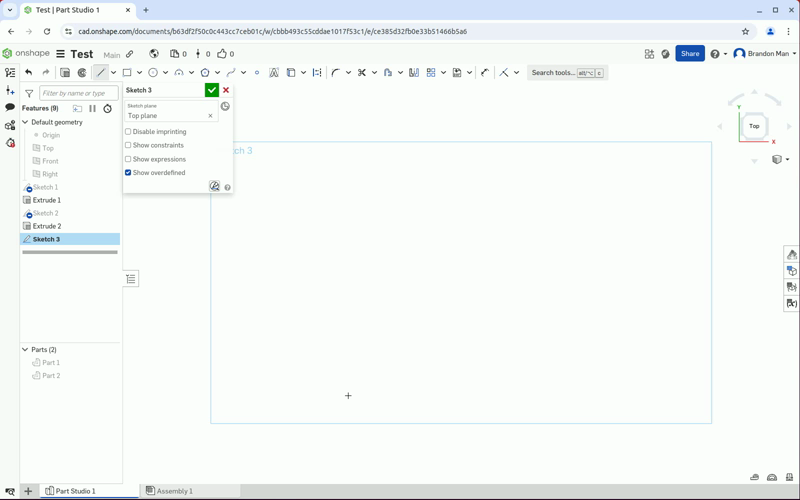
click(348, 395)
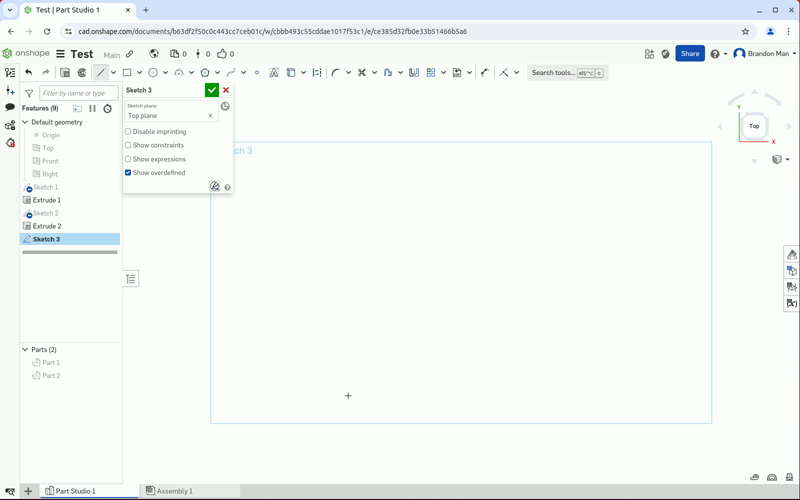
key_up(shift)
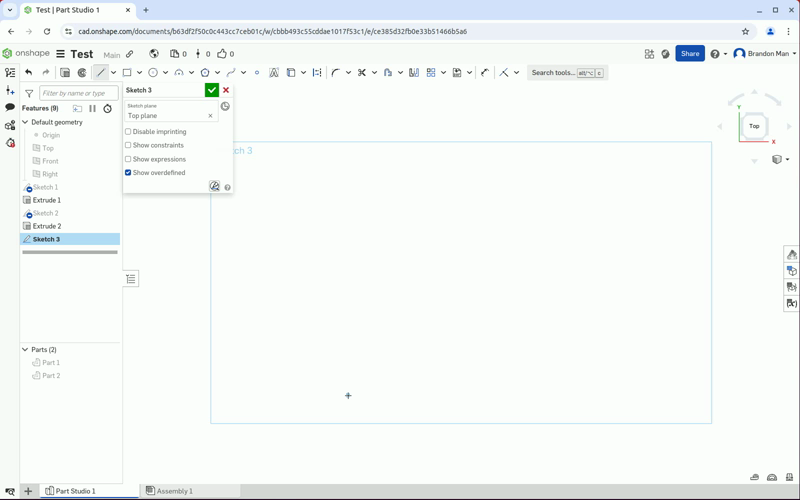
key_down(shift)
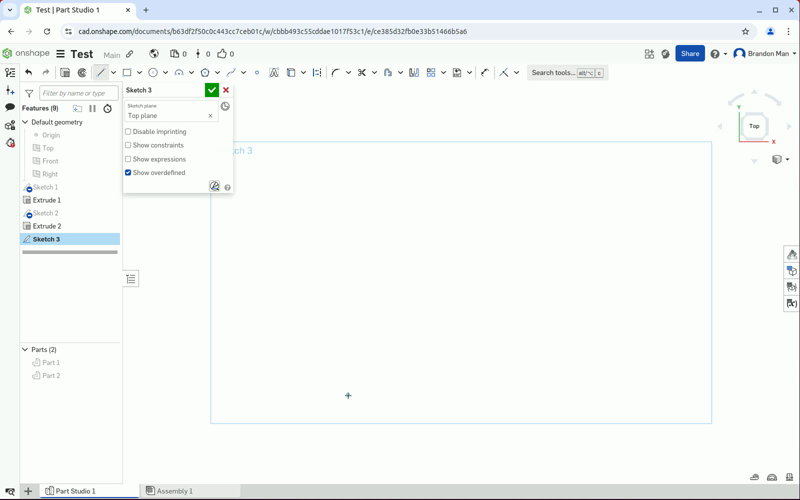
mouse_move(461, 282)
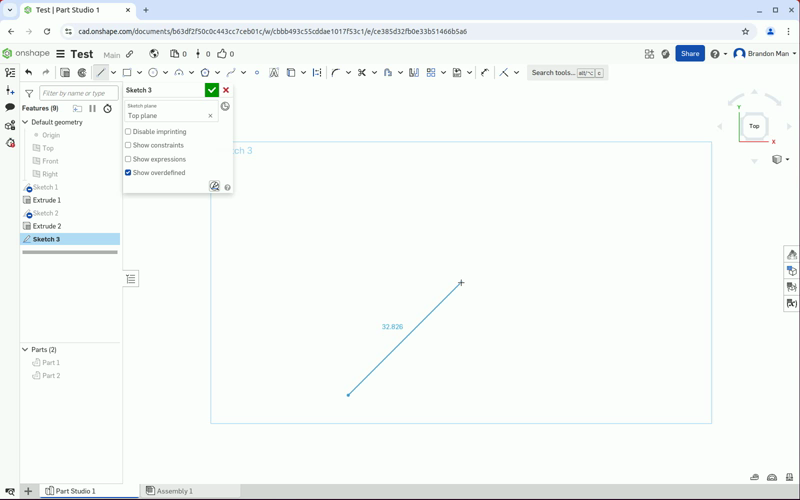
click(461, 282)
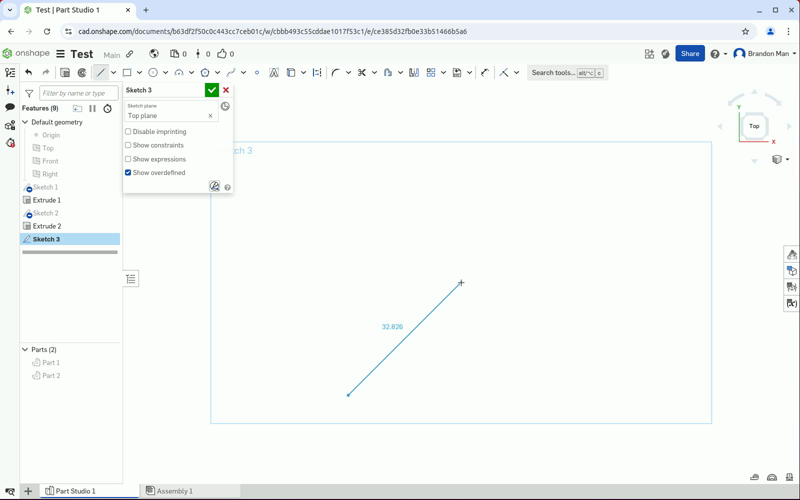
key_up(shift)
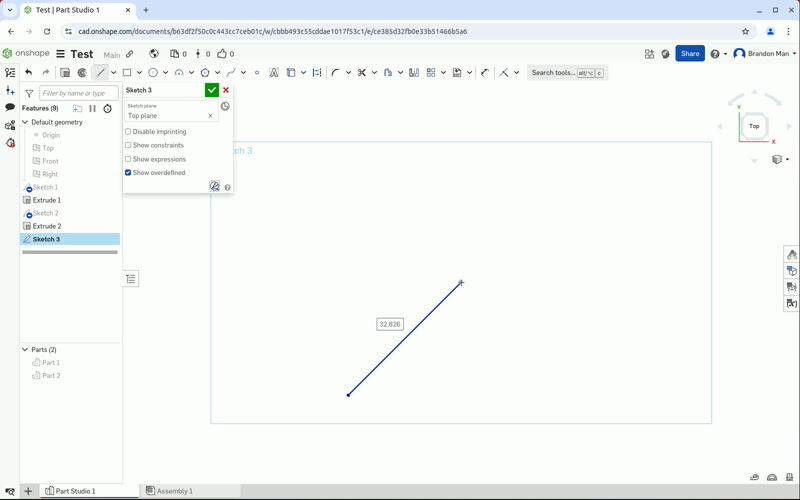
key_down(shift)
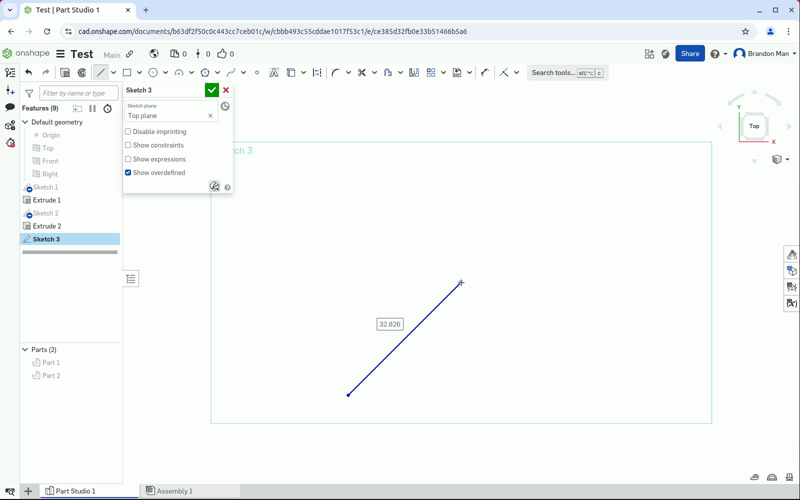
mouse_move(348, 171)
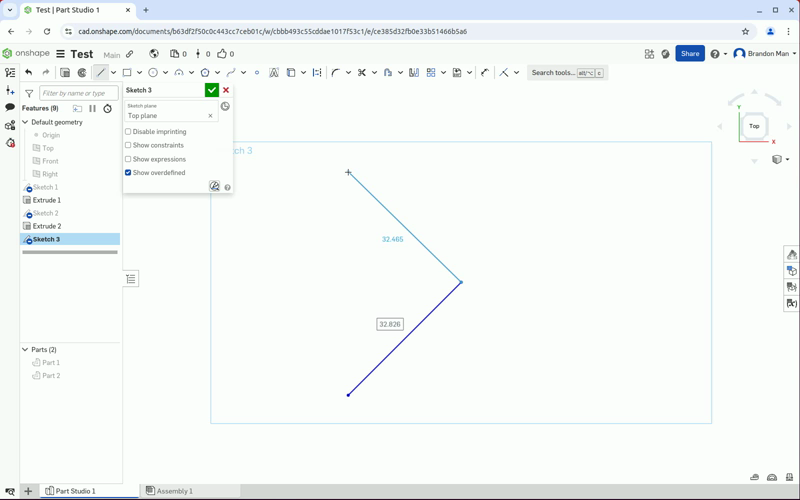
click(348, 171)
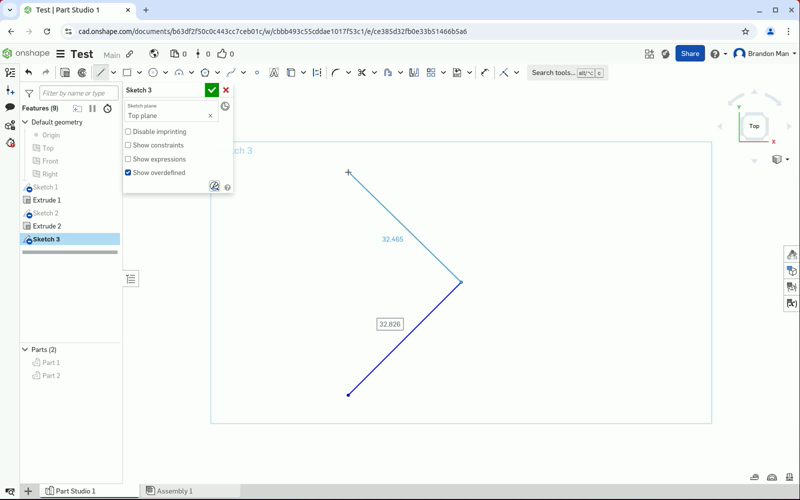
key_up(shift)
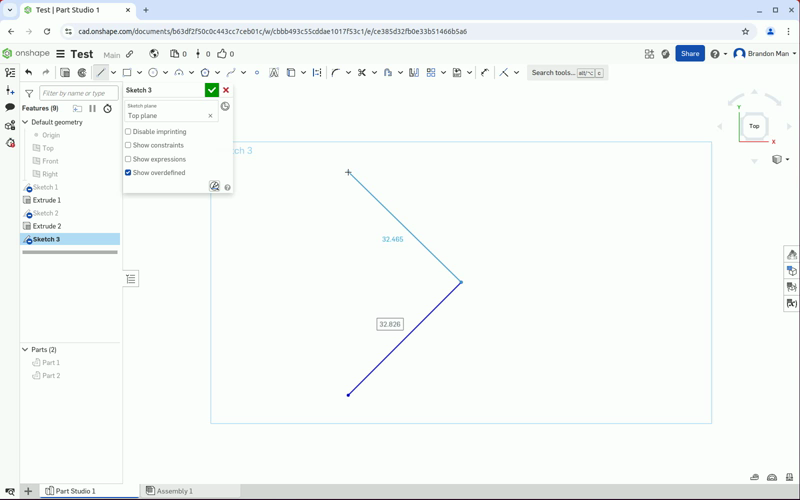
key_down(shift)
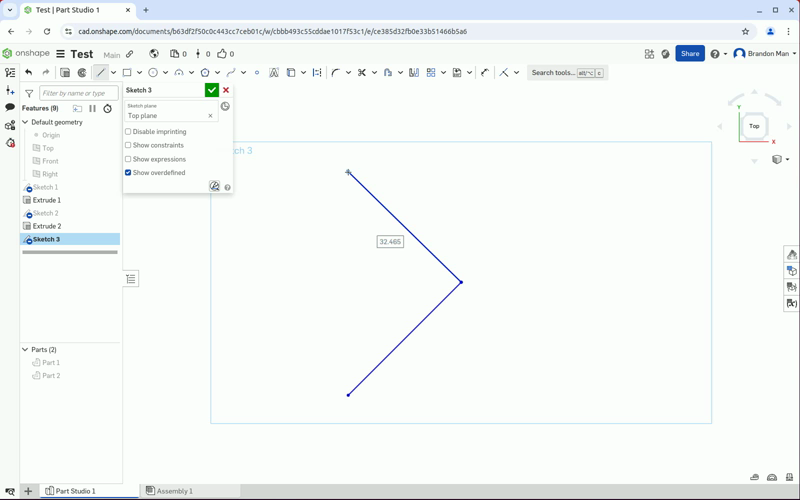
mouse_move(348, 395)
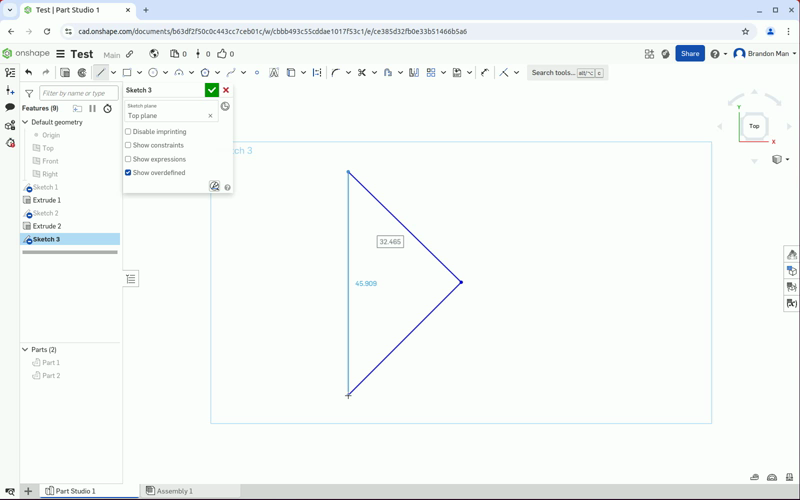
key_up(shift)
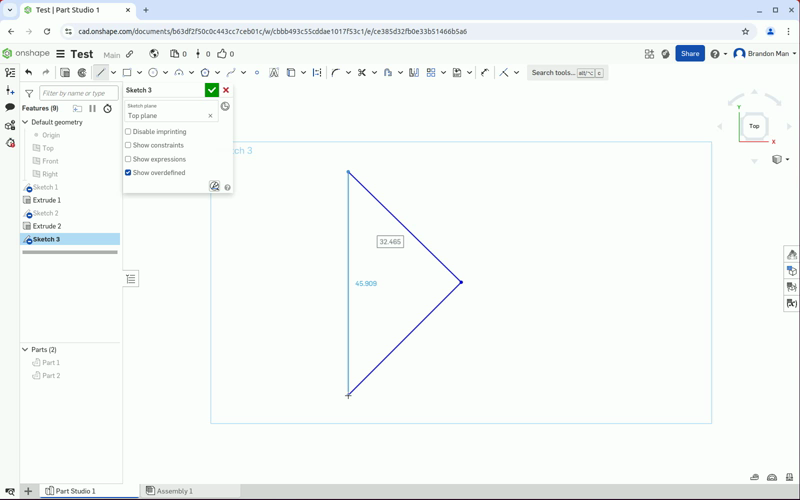
click(348, 395)
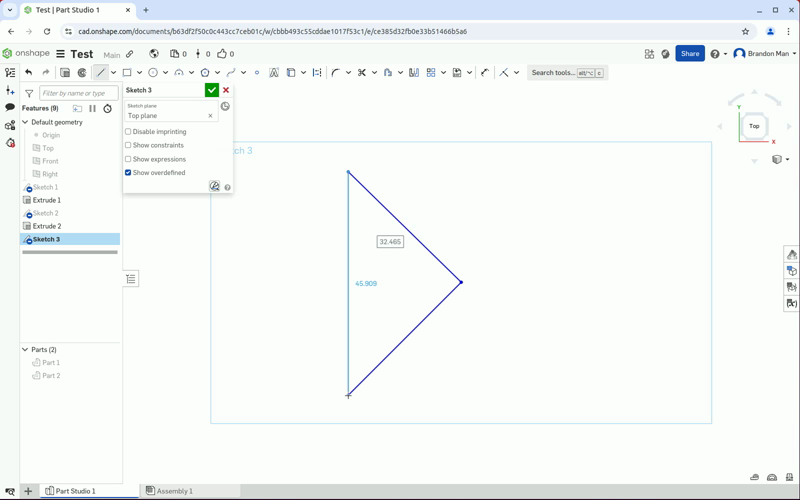
key(esc)
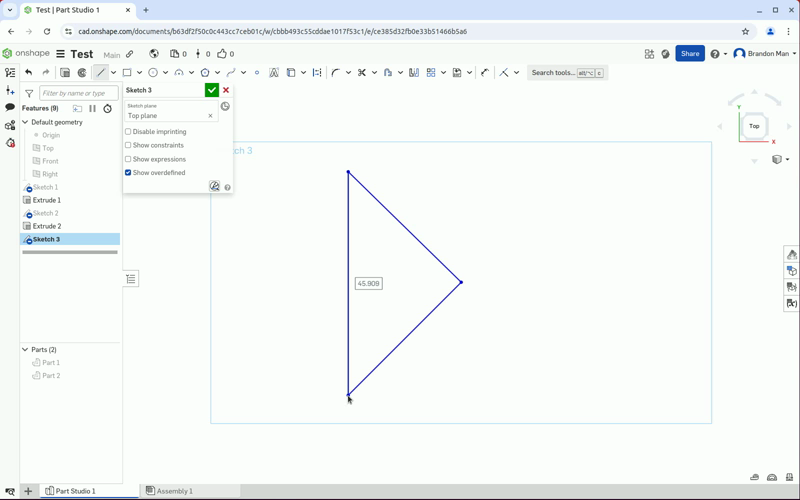
mouse_move(380, 226)
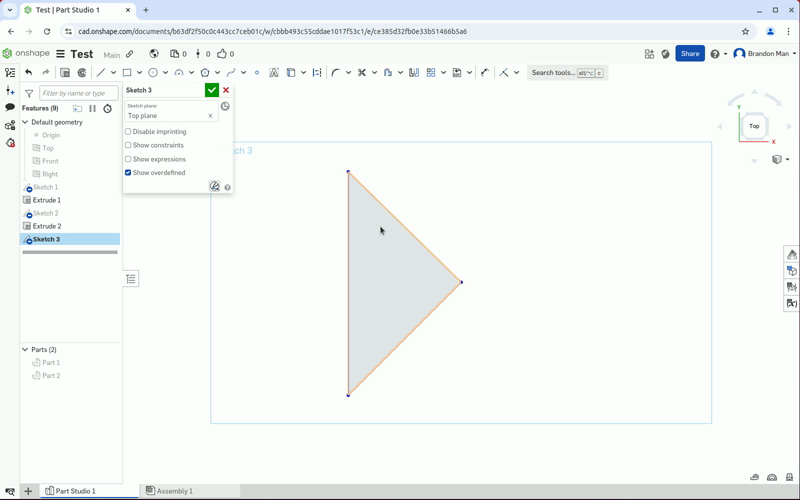
click(380, 226)
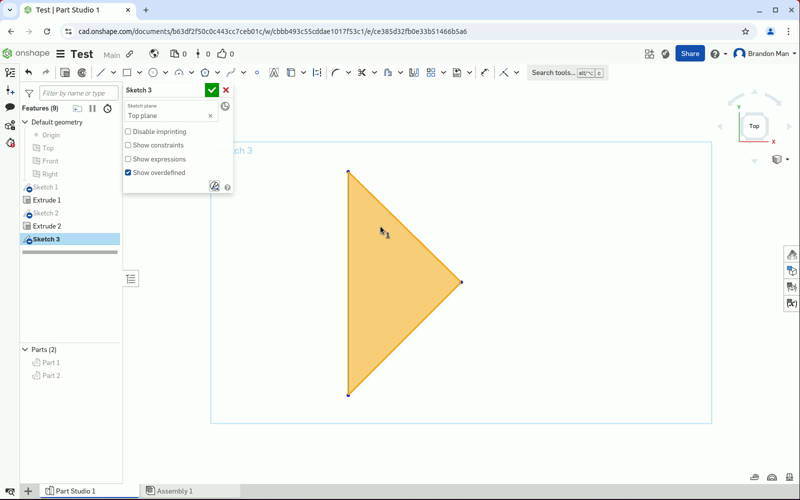
mouse_move(73, 352)
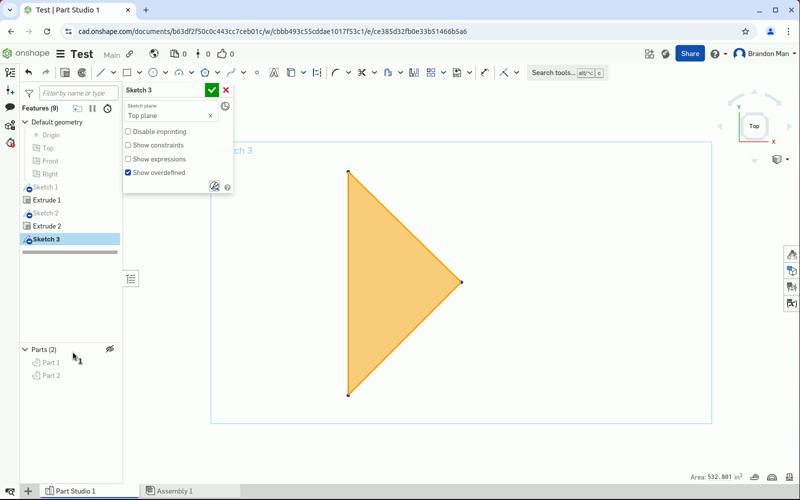
key(shift+y)
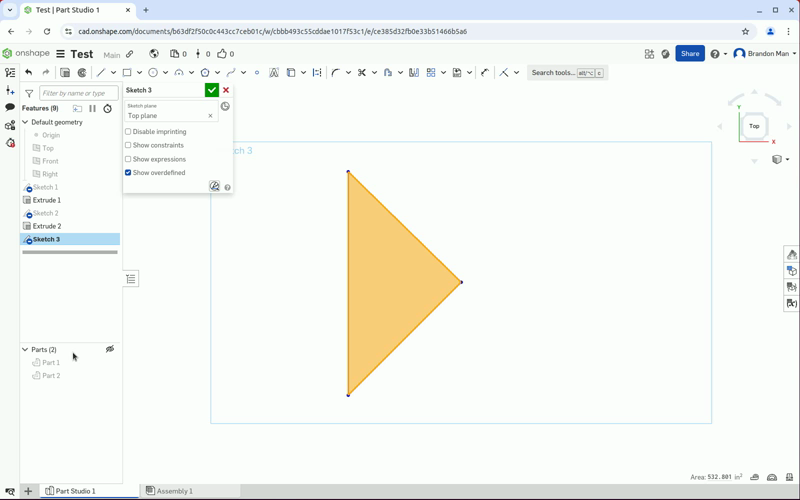
key(shift+e)
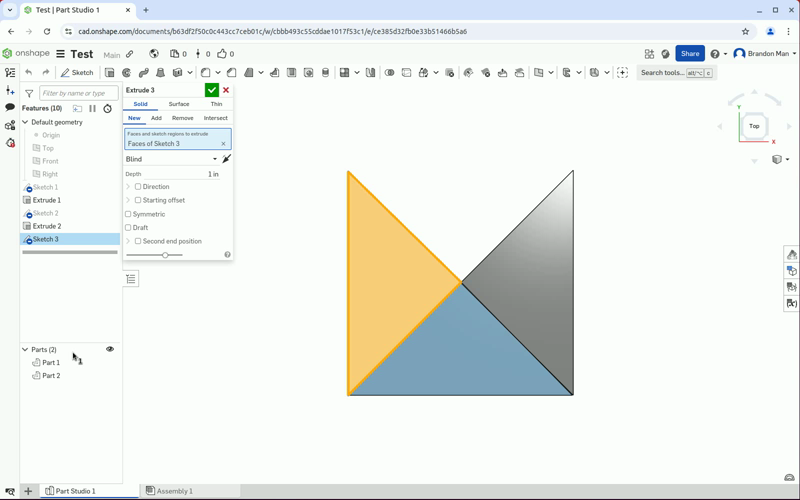
mouse_move(143, 106)
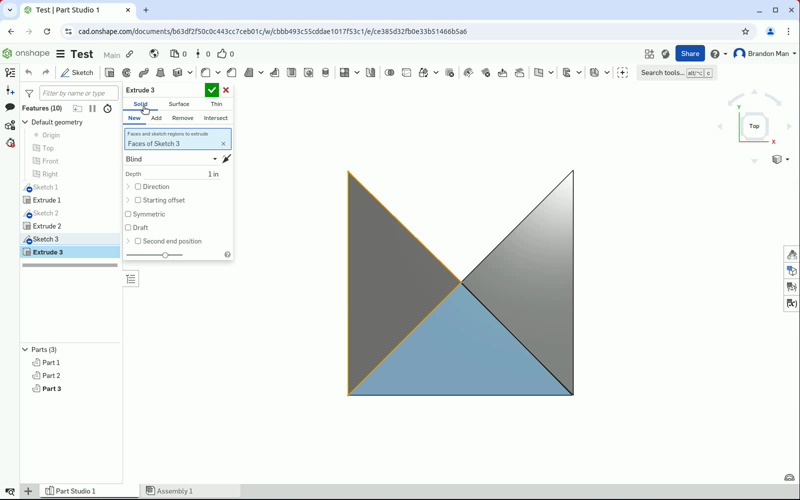
click(143, 106)
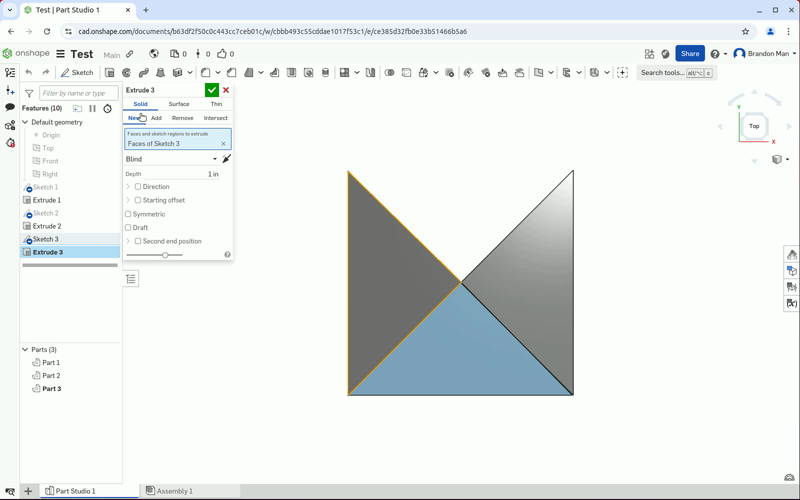
mouse_move(137, 120)
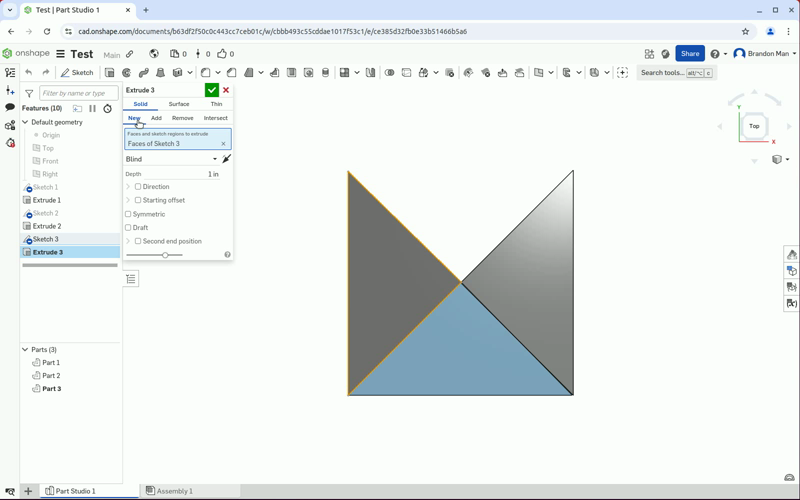
click(137, 120)
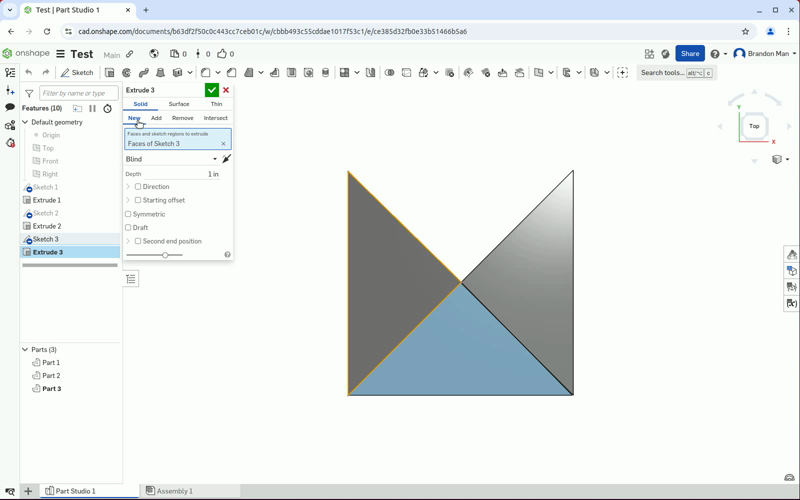
key(tab, 4)
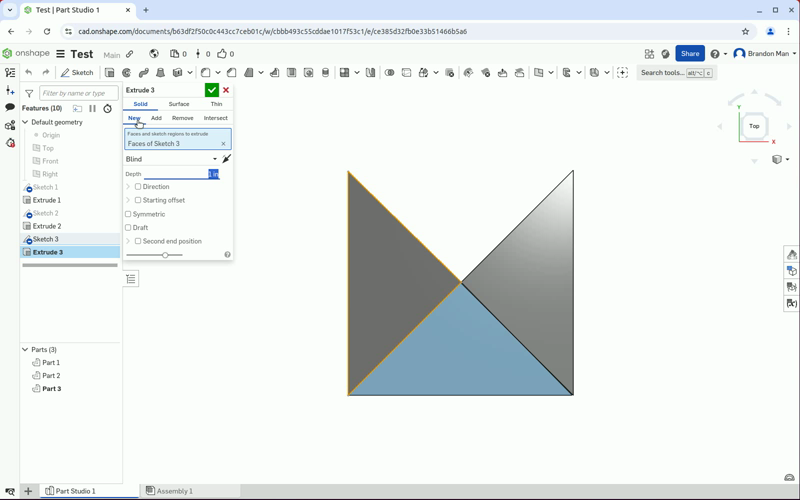
text(4.333)
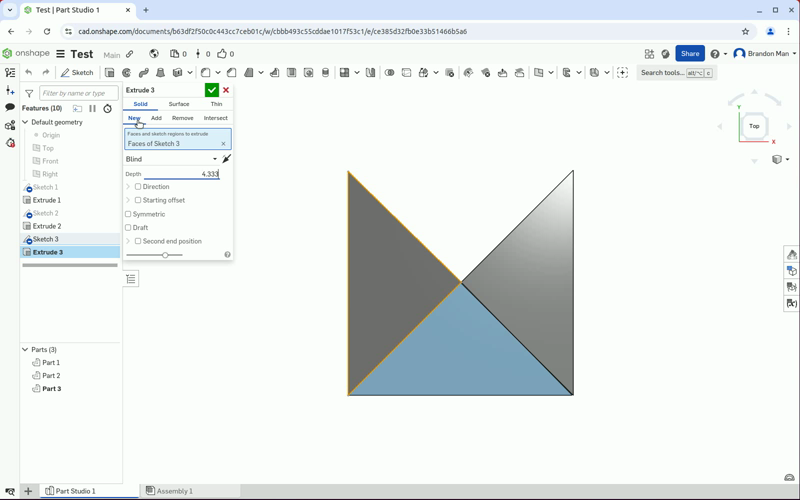
key(enter)
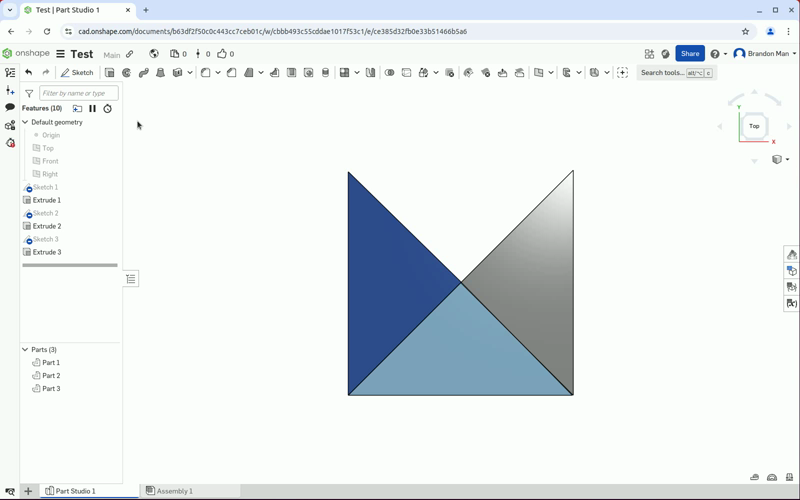
key(shift+h)
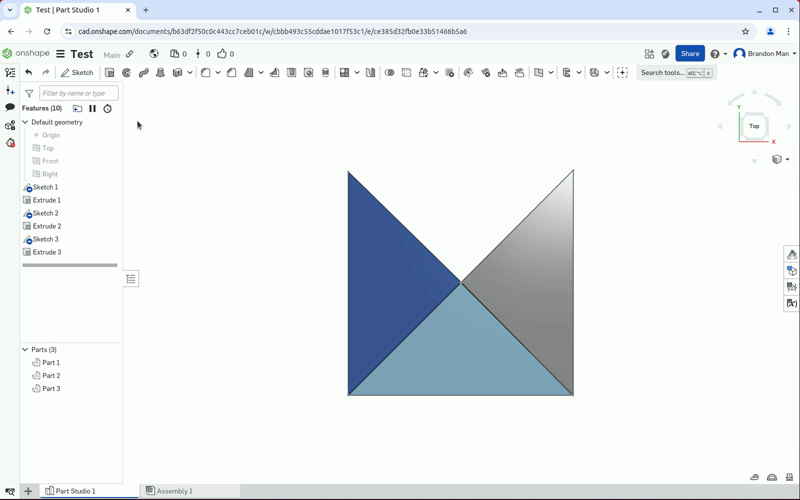
key(shift+h)
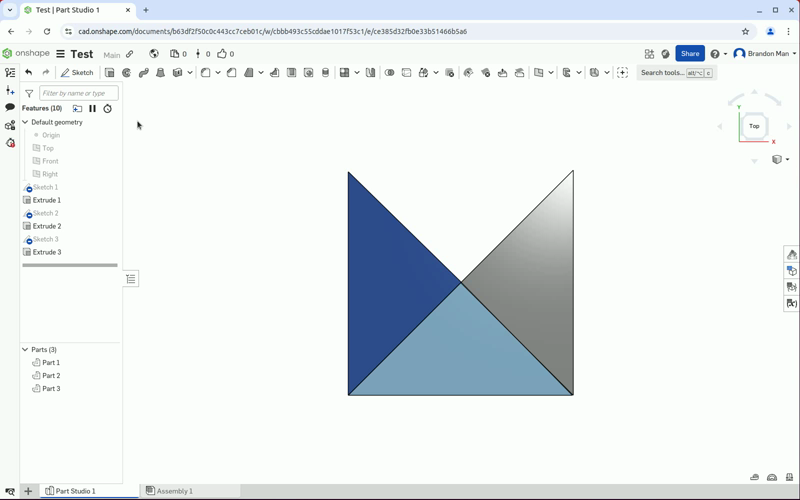
mouse_move(73, 189)
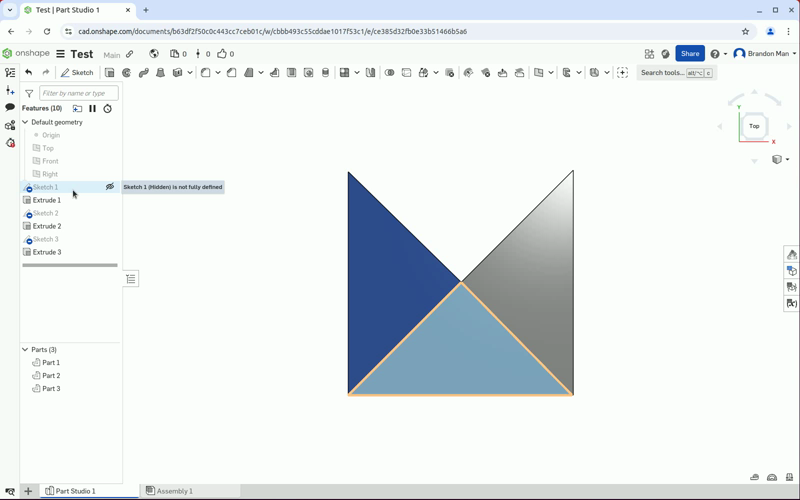
click(73, 189)
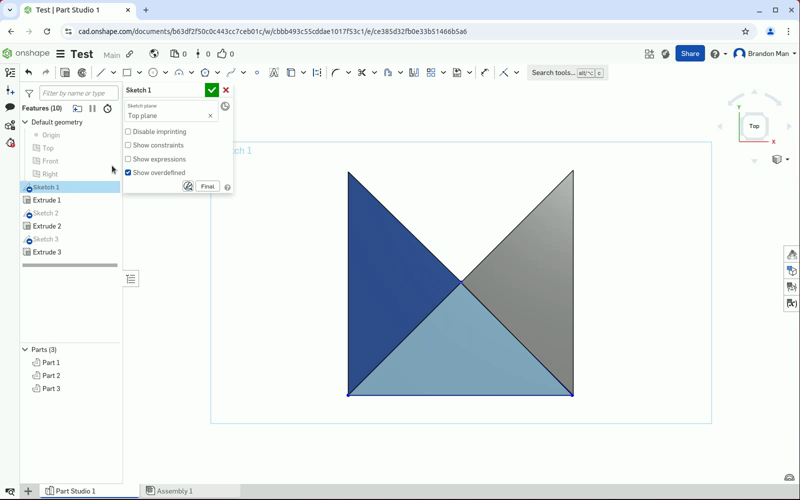
mouse_move(229, 92)
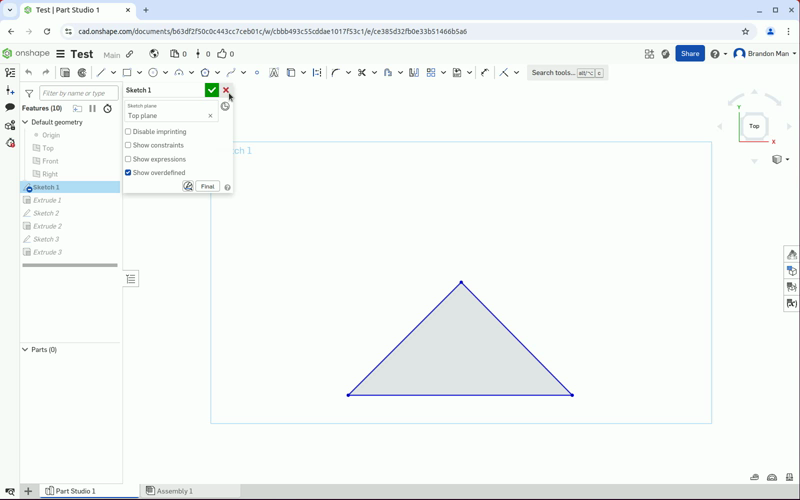
click(229, 92)
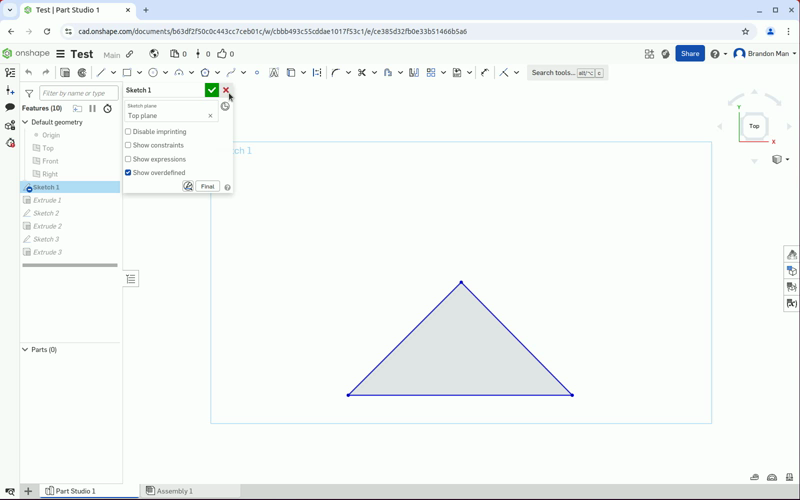
key(shift+s)
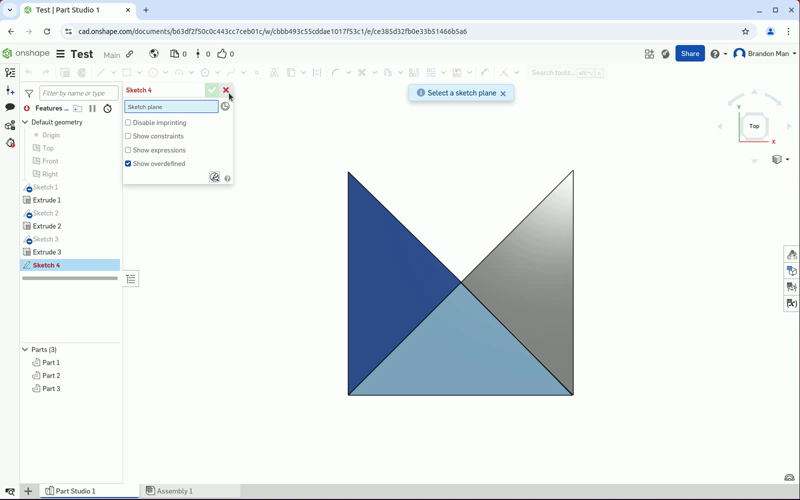
mouse_move(73, 150)
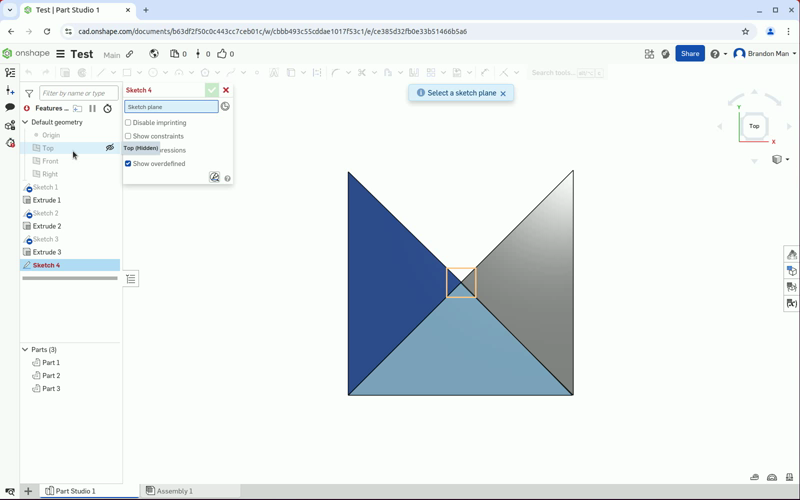
click(73, 150)
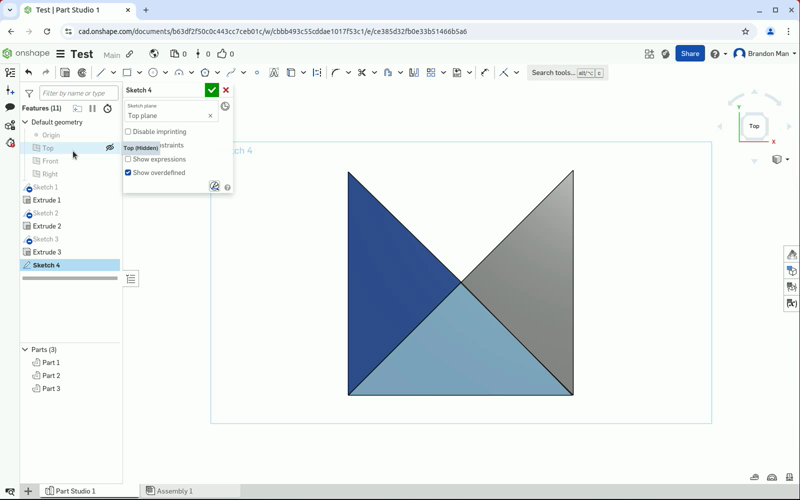
mouse_move(73, 352)
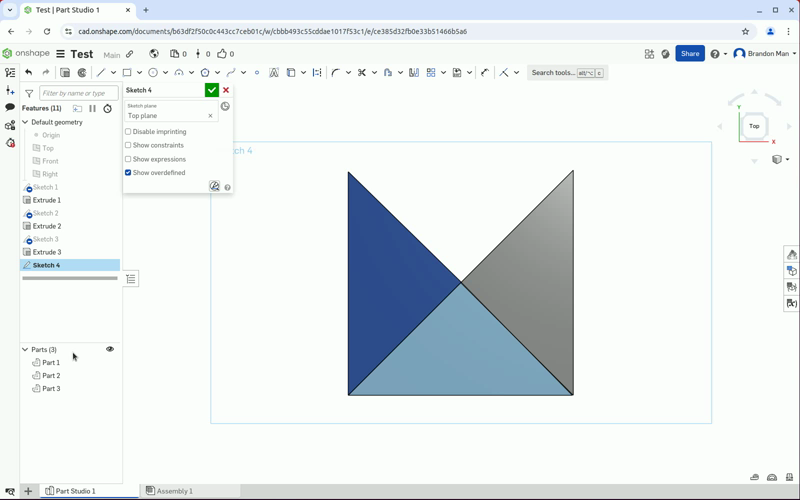
key(y)
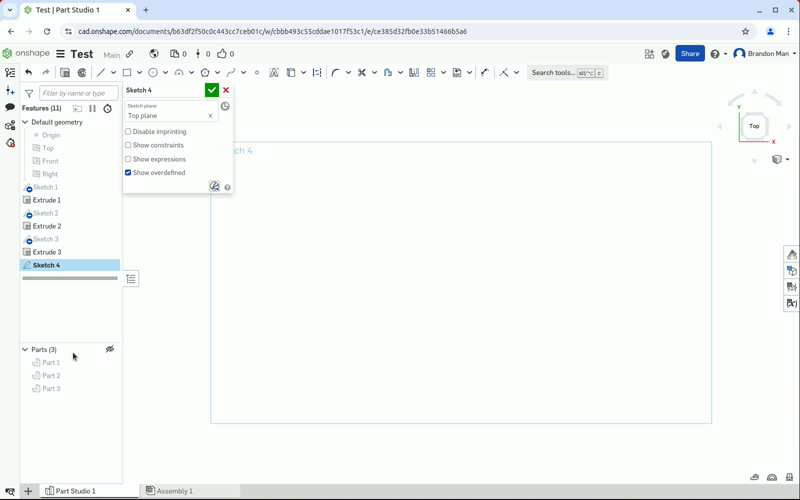
key(l)
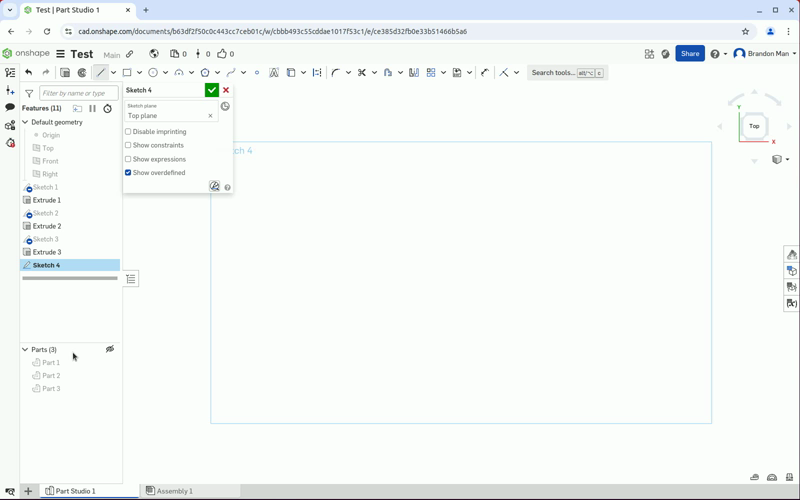
key_down(shift)
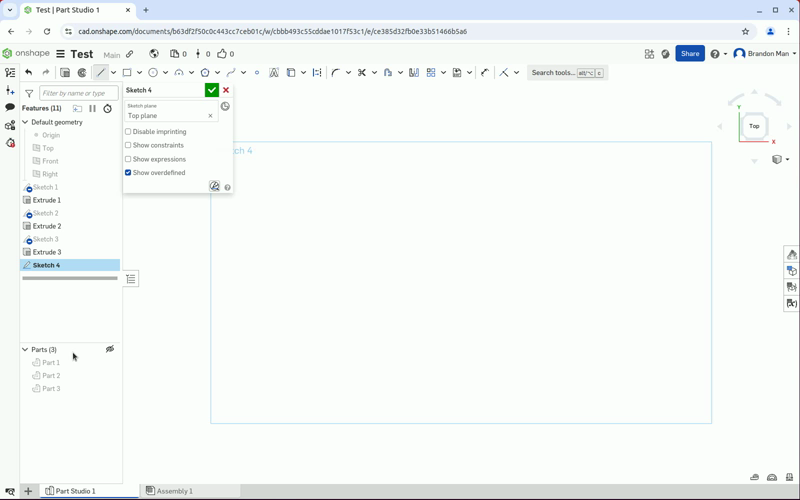
mouse_move(348, 170)
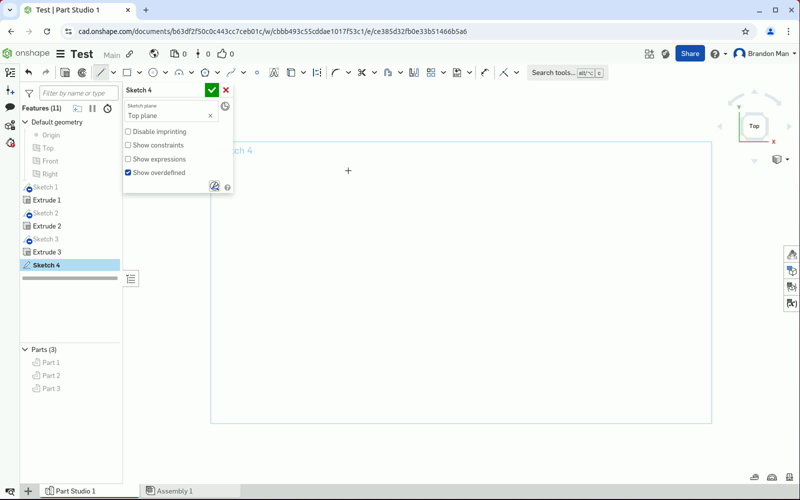
click(348, 170)
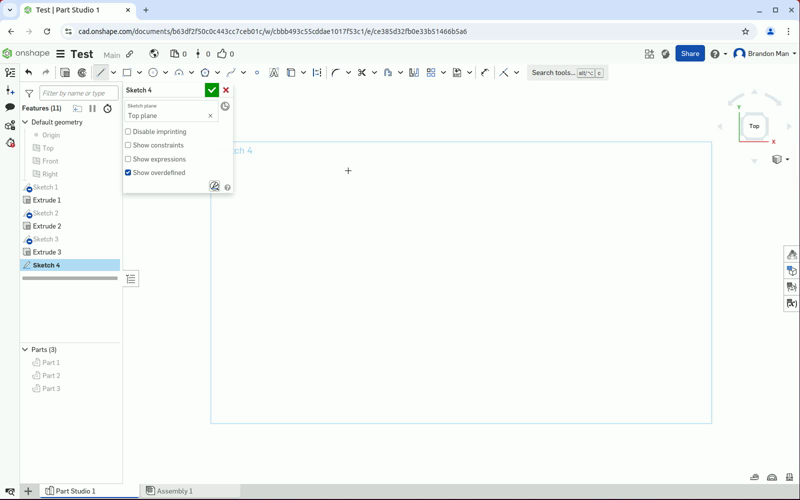
key_up(shift)
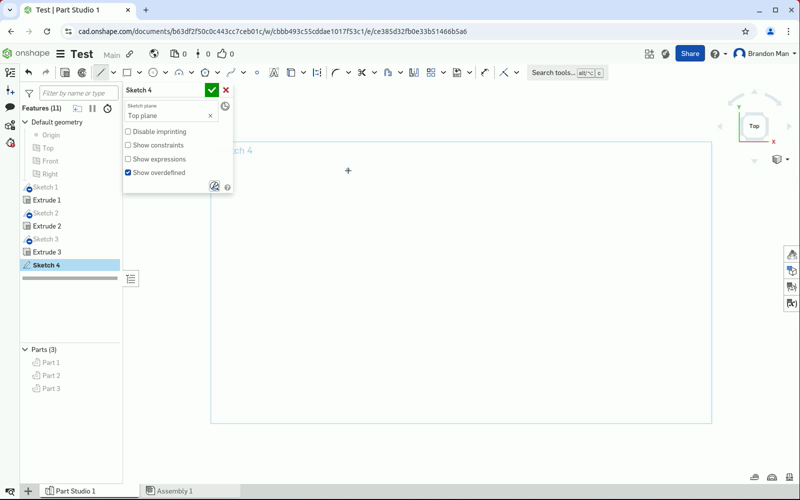
key_down(shift)
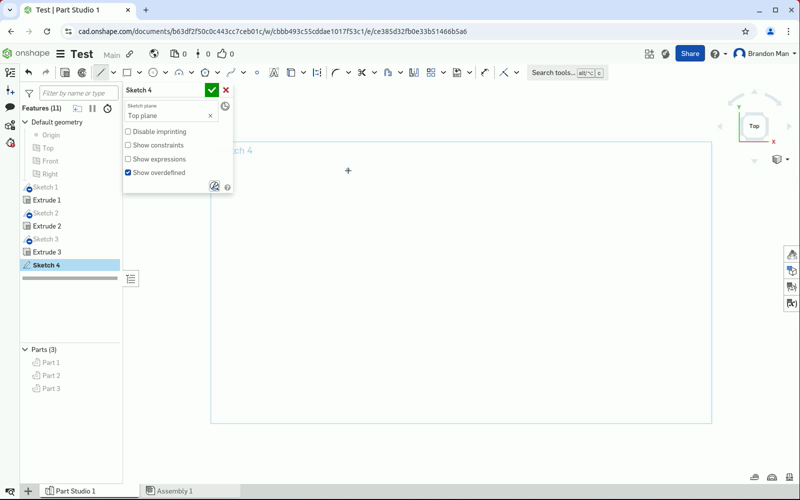
mouse_move(461, 283)
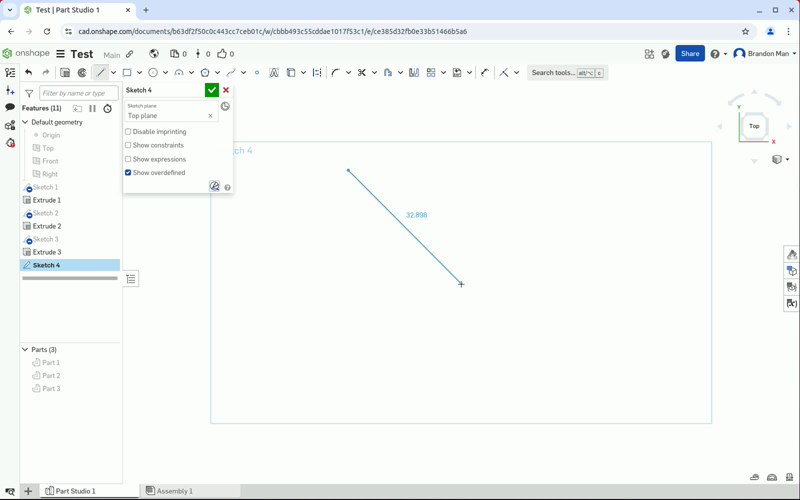
click(461, 283)
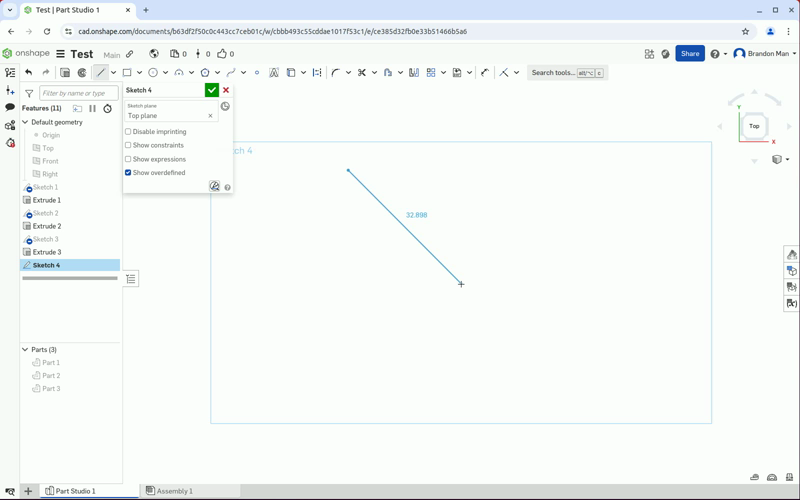
key_up(shift)
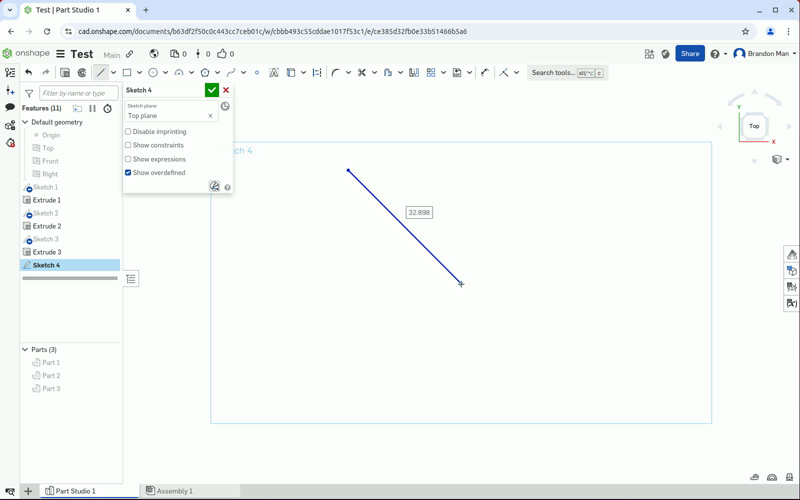
key_down(shift)
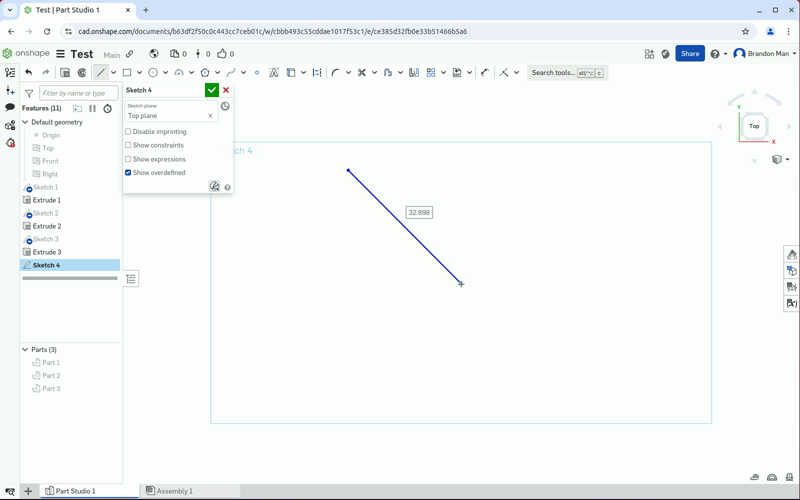
mouse_move(572, 170)
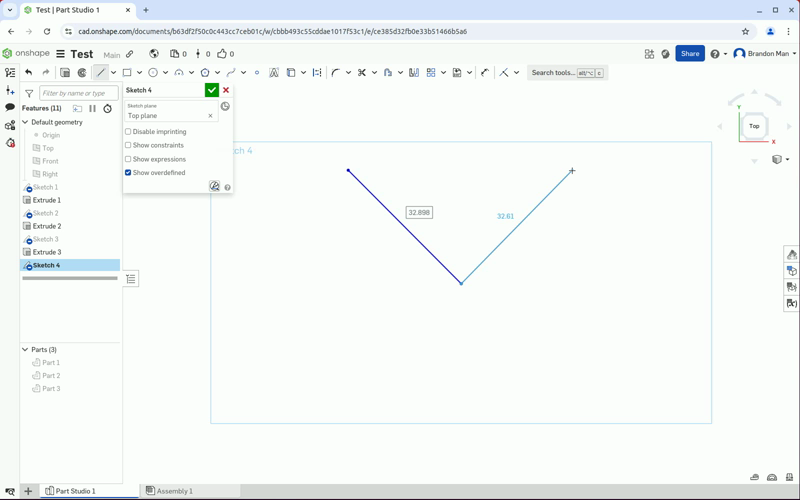
click(572, 170)
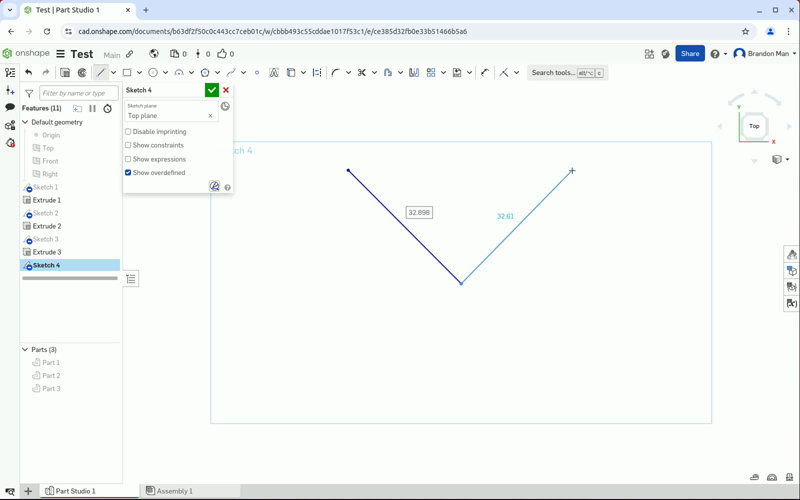
key_up(shift)
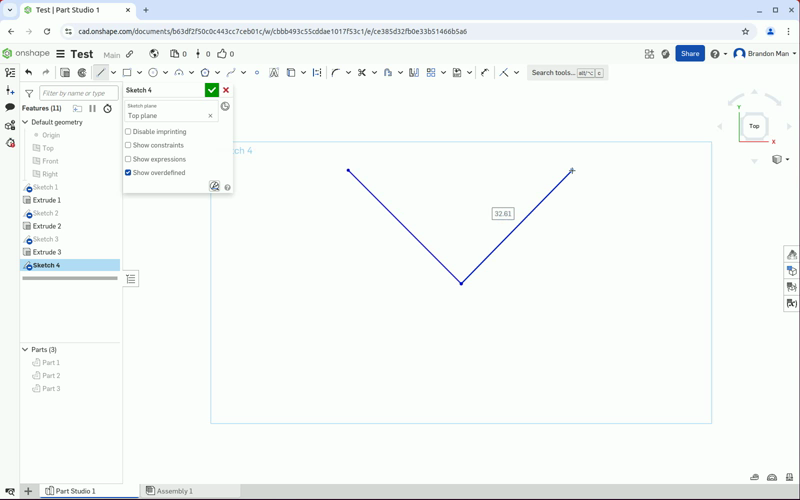
key_down(shift)
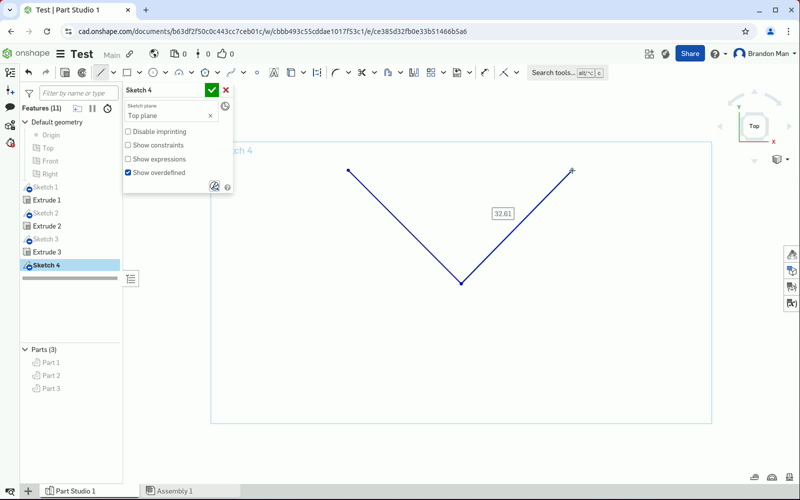
mouse_move(348, 170)
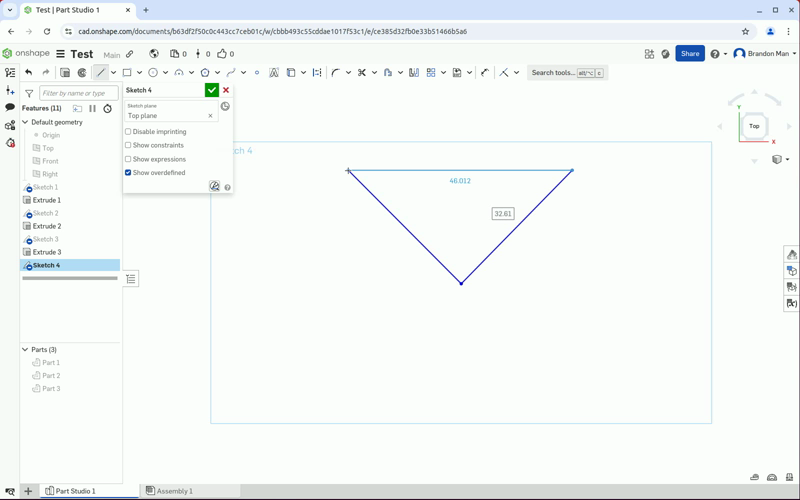
key_up(shift)
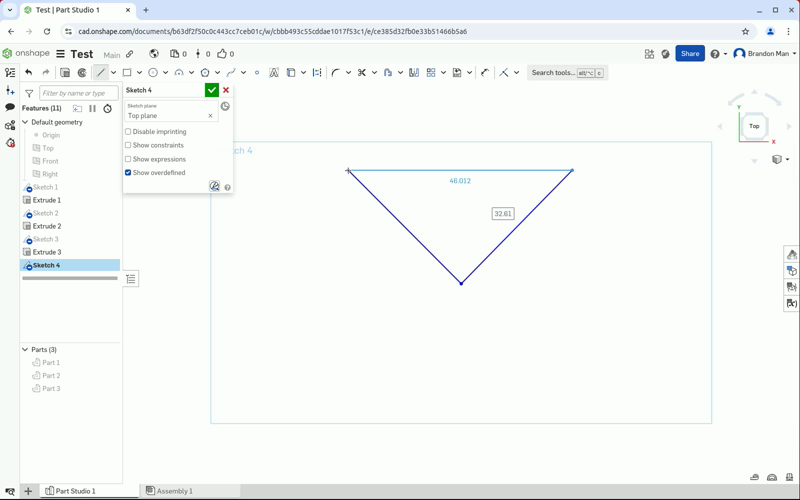
click(348, 170)
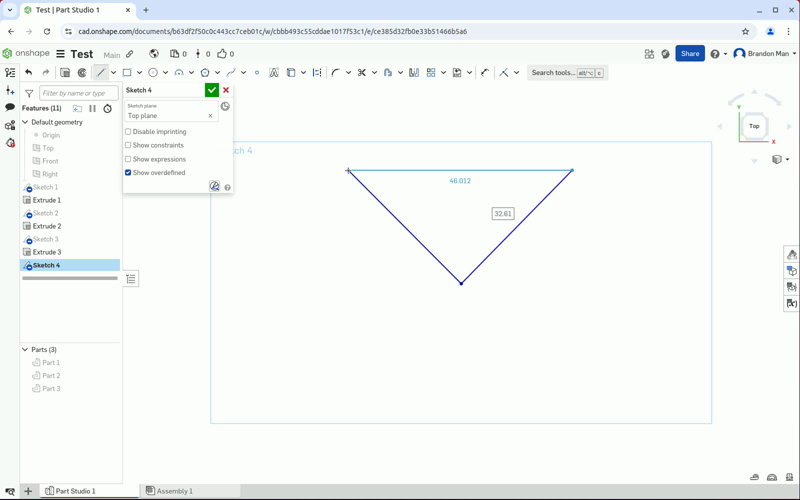
key(esc)
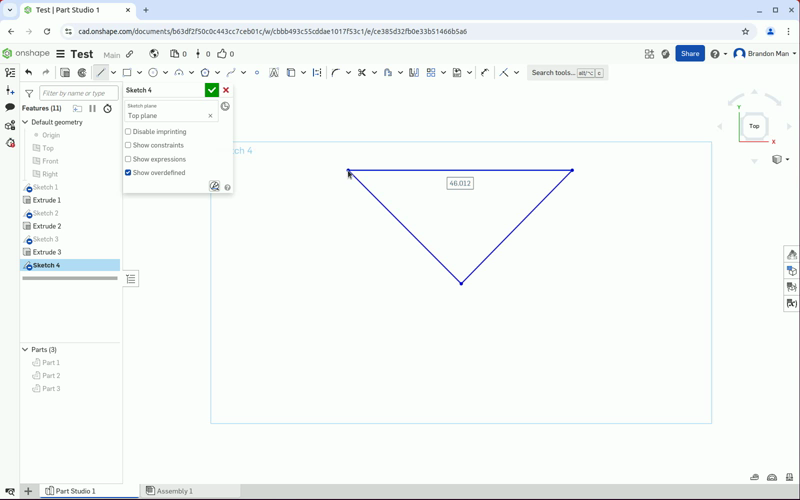
mouse_move(519, 184)
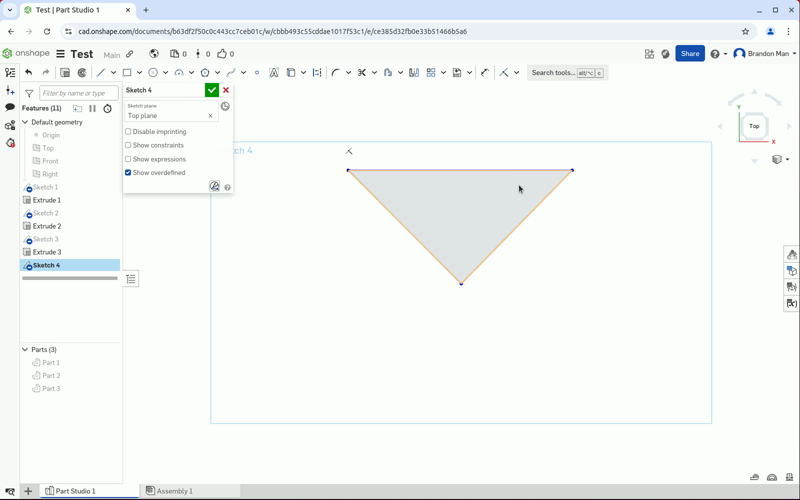
click(519, 184)
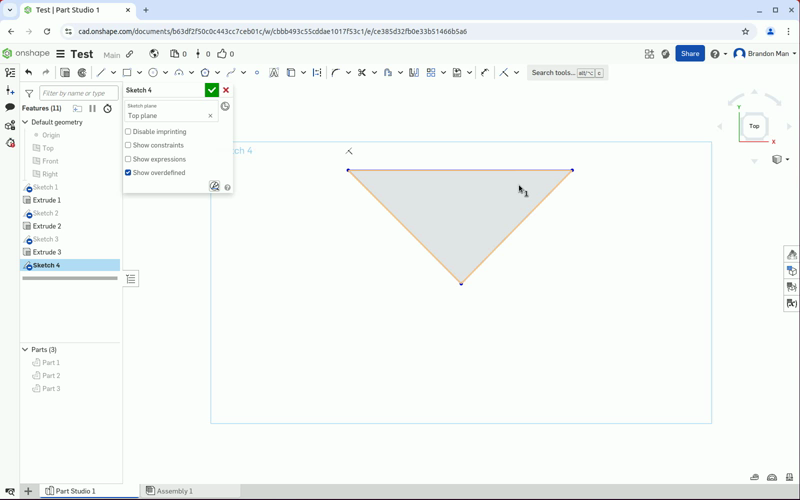
mouse_move(73, 352)
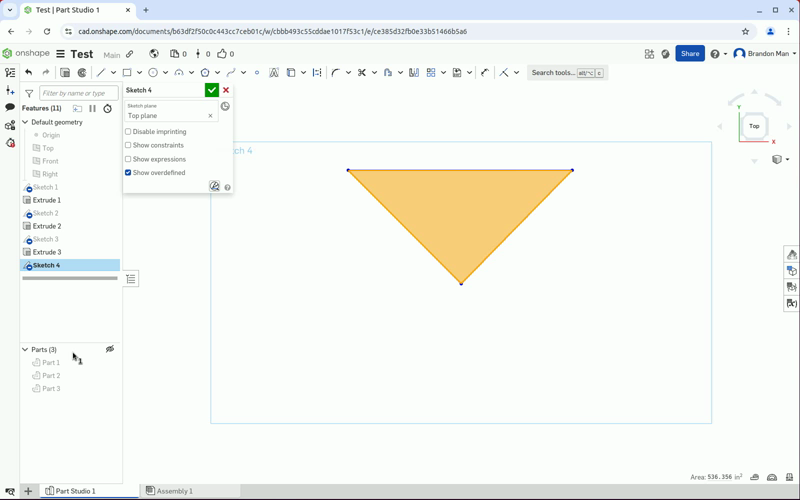
key(shift+y)
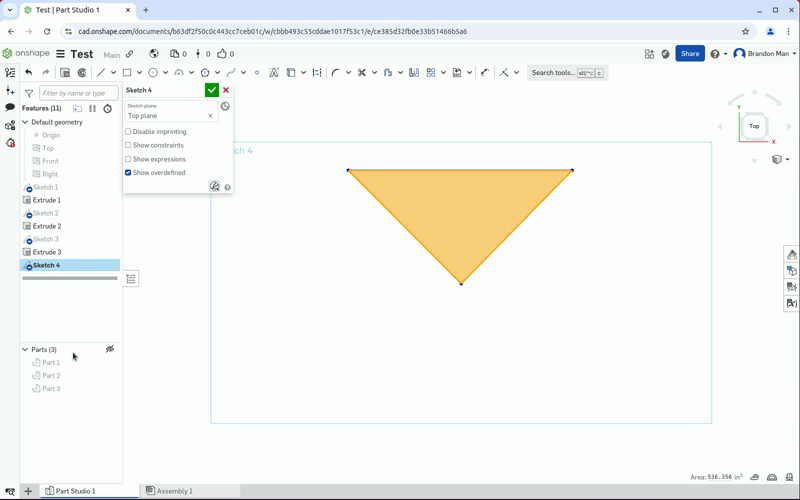
key(shift+e)
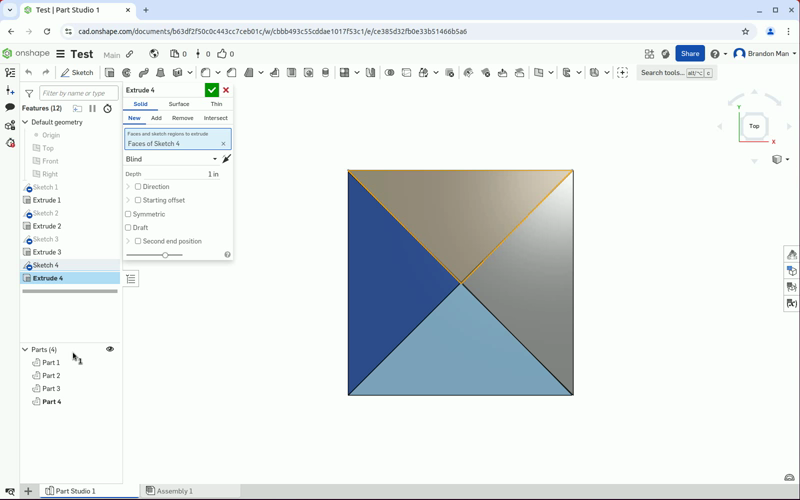
mouse_move(143, 106)
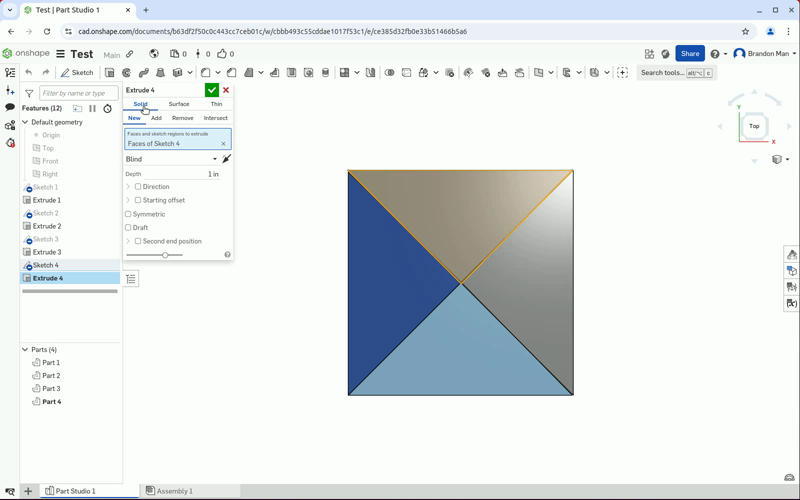
click(143, 106)
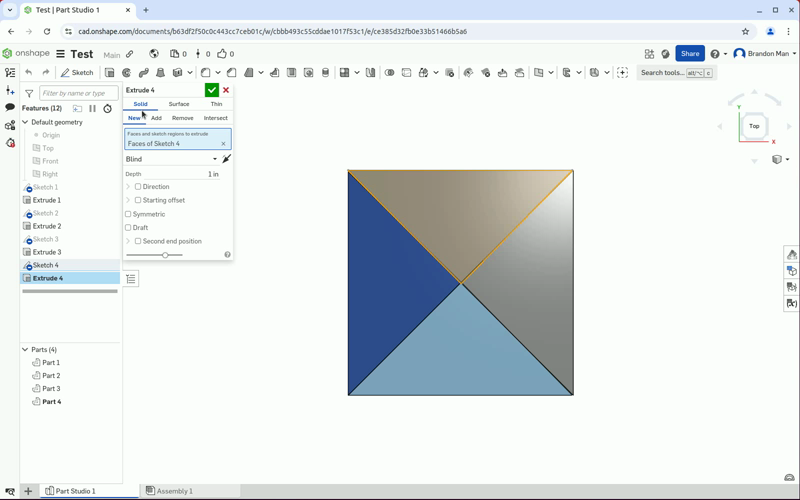
mouse_move(137, 120)
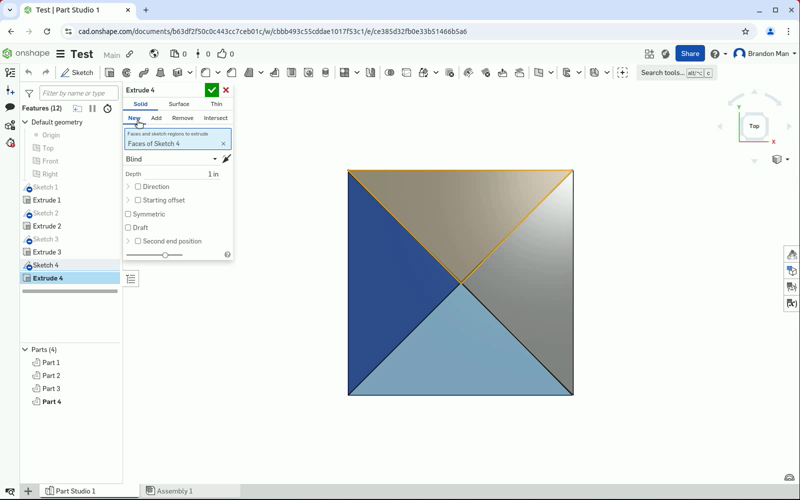
click(137, 120)
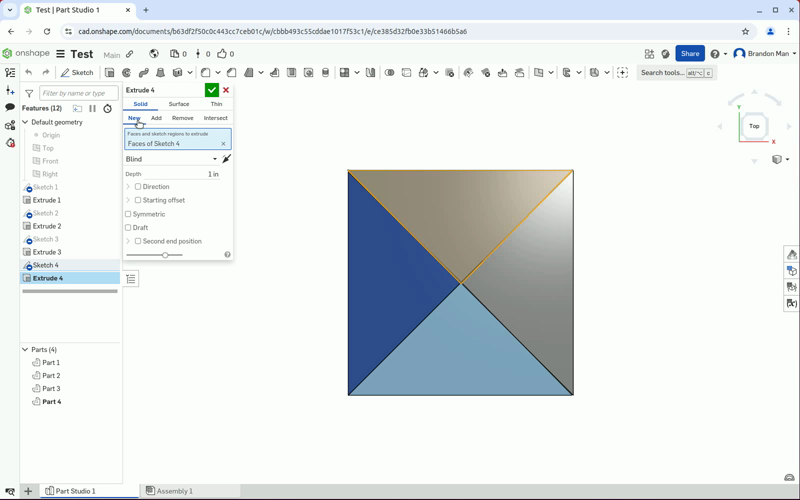
key(tab, 4)
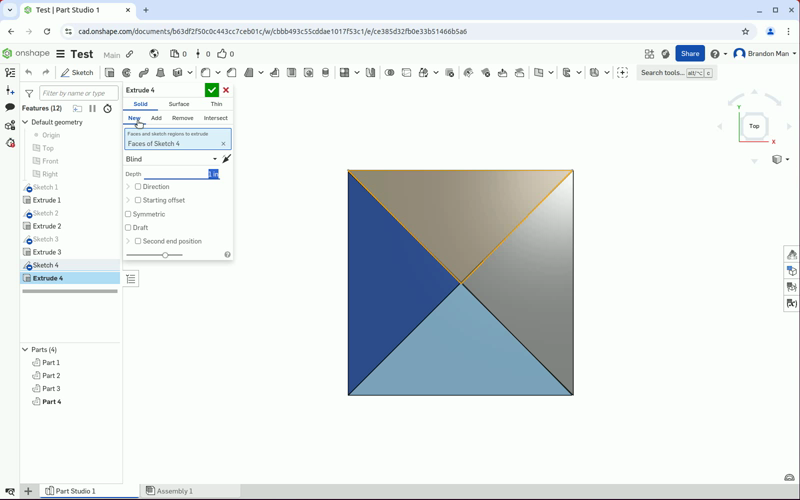
text(4.333)
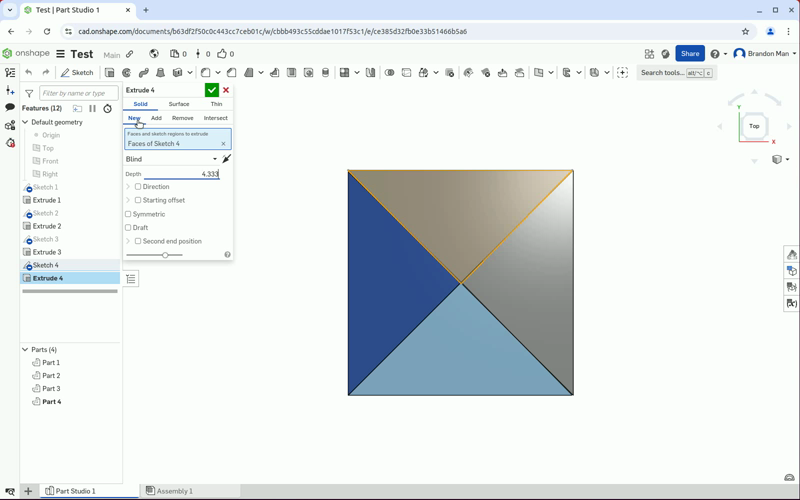
key(enter)
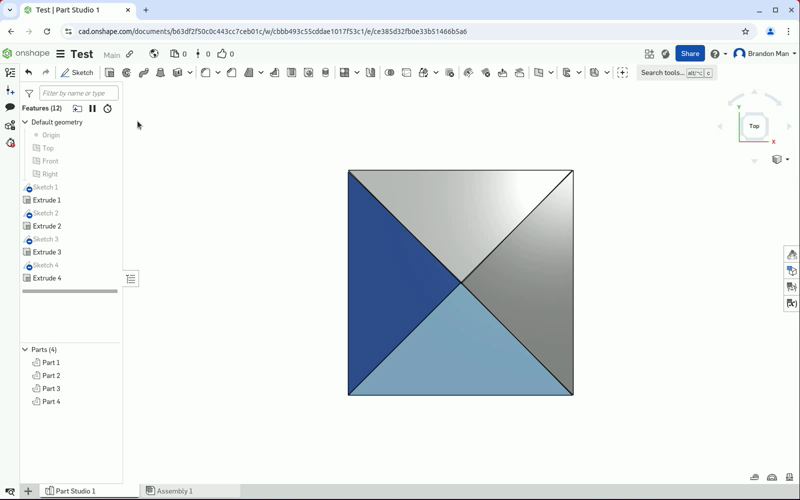
key(shift+h)
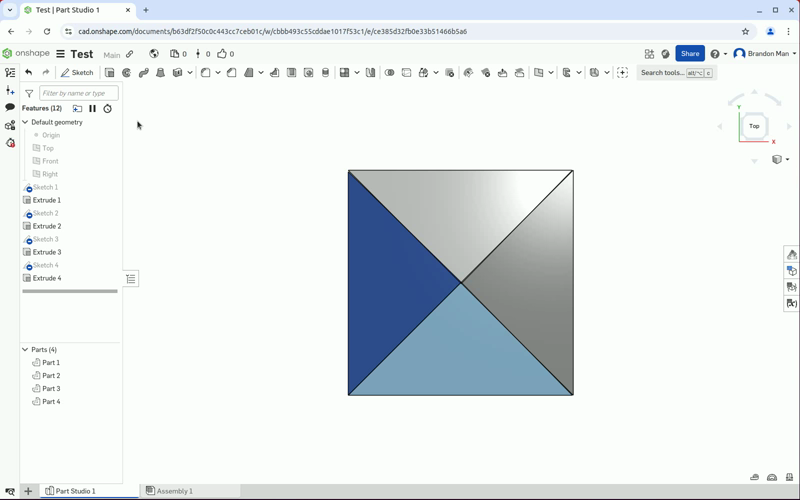
key(shift+h)
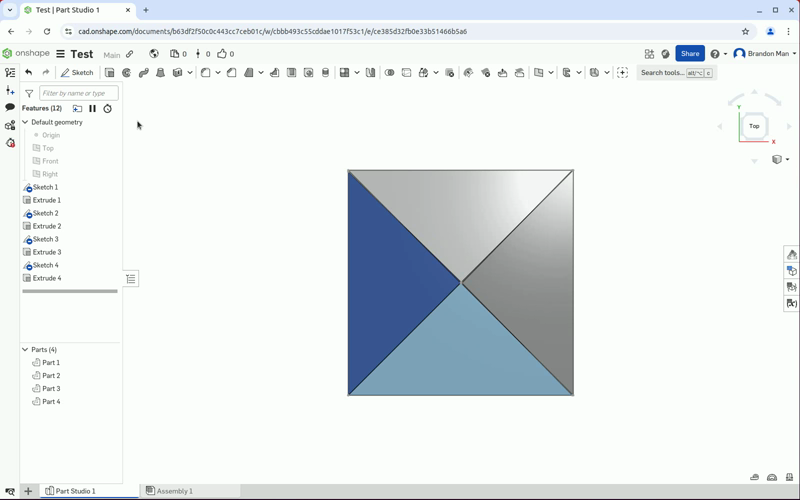
key(shift+7)
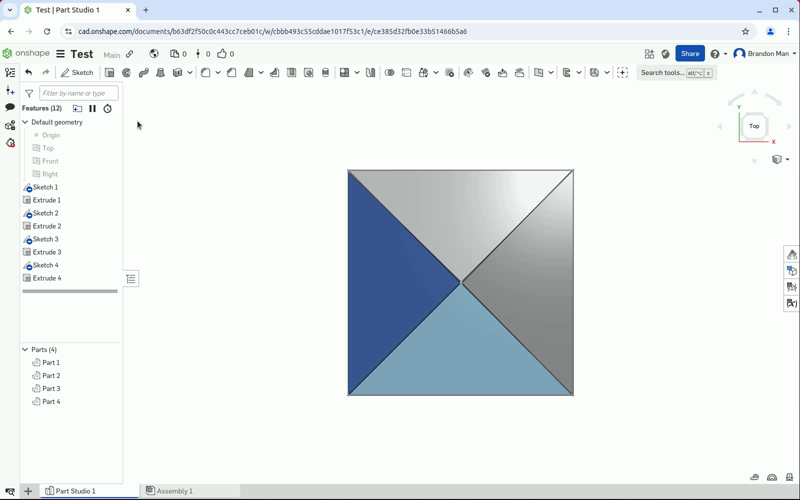
key(up, 3)
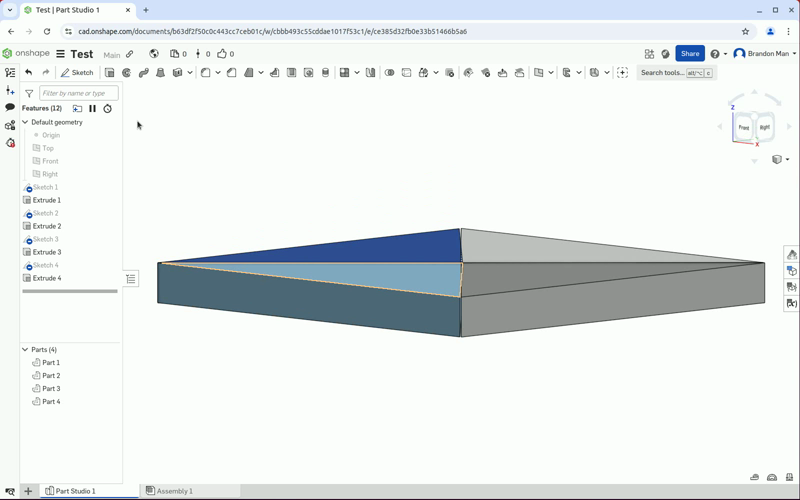
key(left, 3)
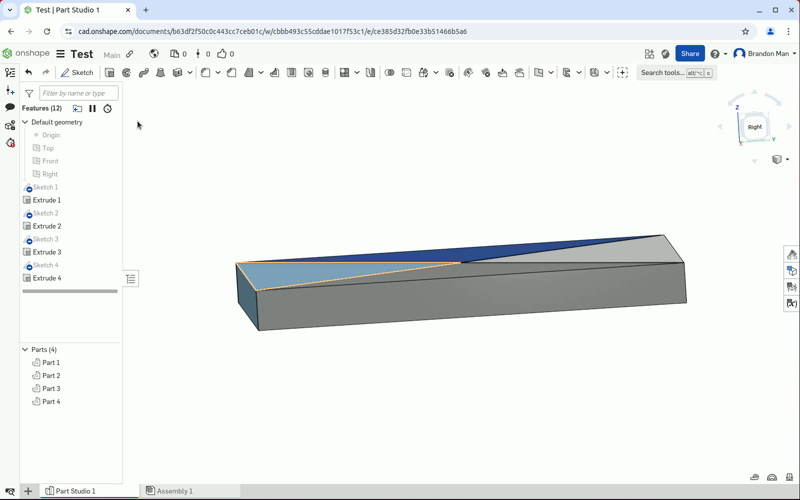
key(right, 3)
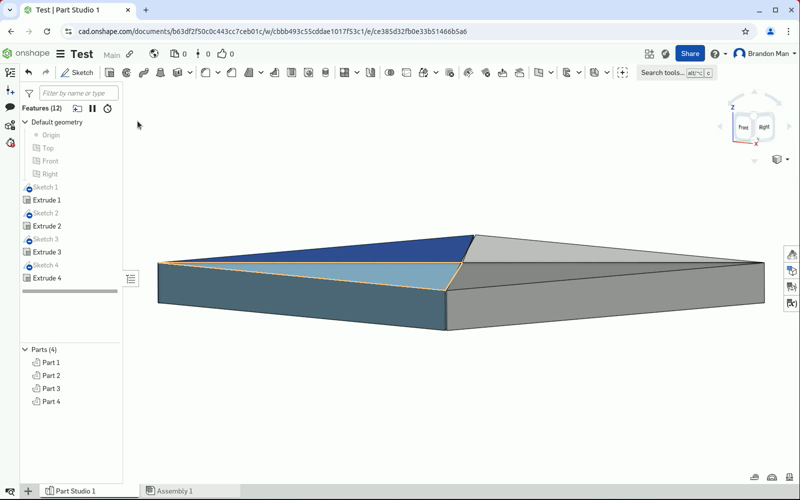
key(down, 3)
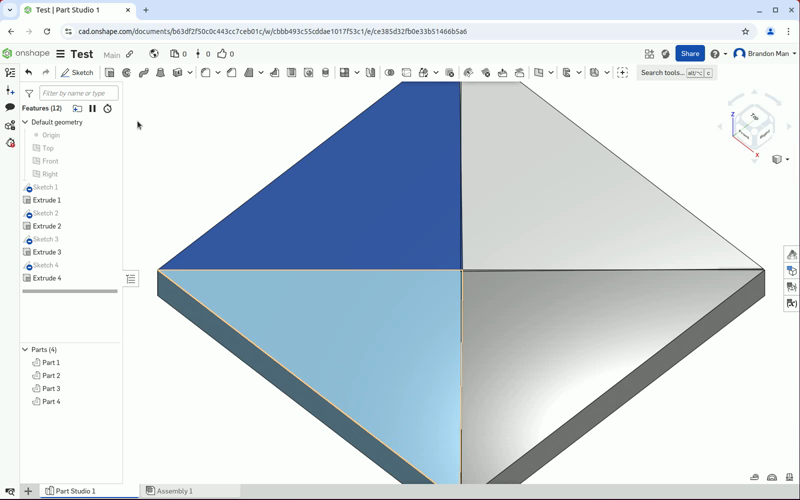
mouse_move(73, 189)
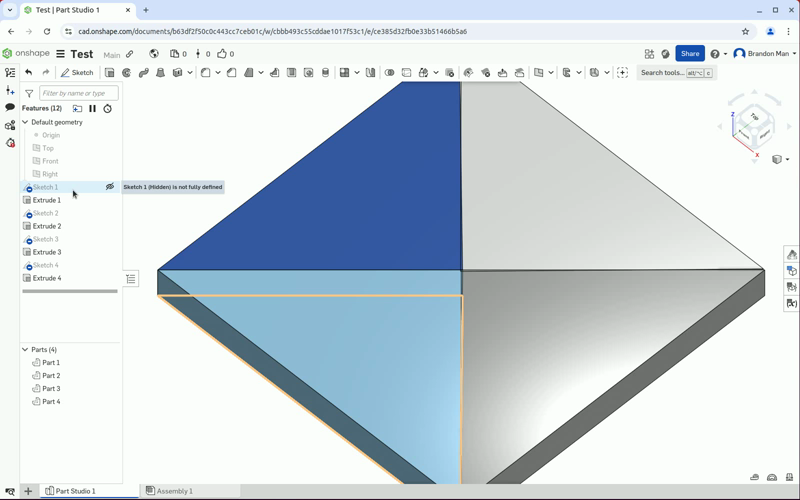
click(73, 189)